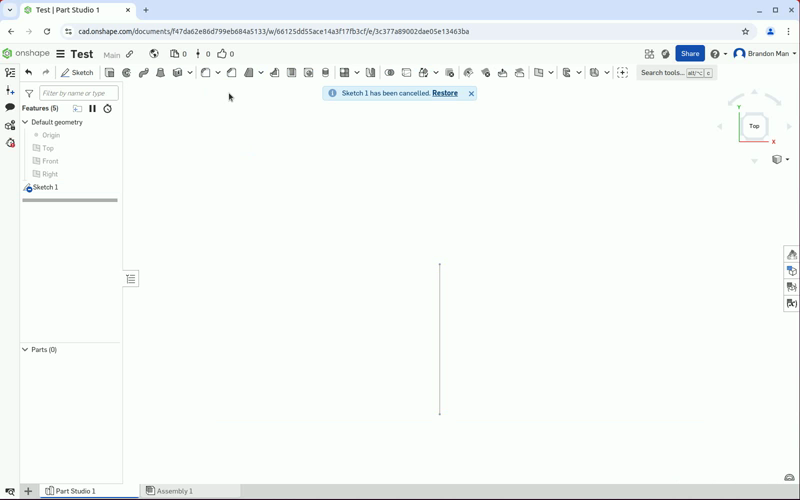
key(shift+h)
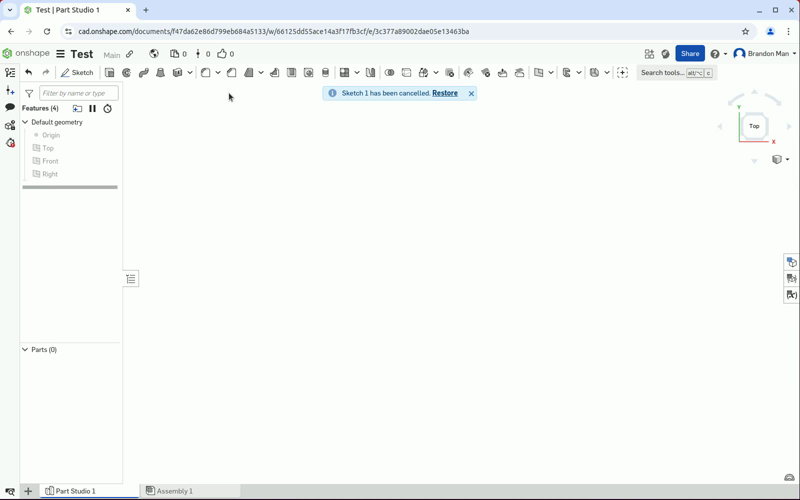
mouse_move(73, 352)
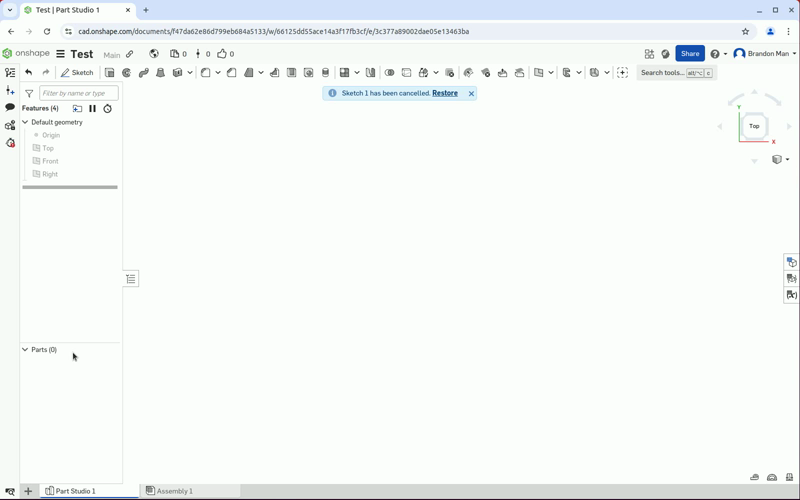
key(y)
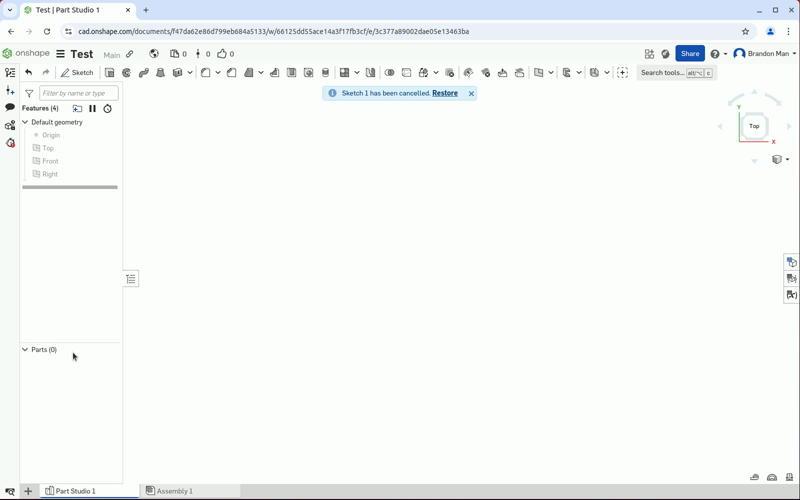
key(shift+p)
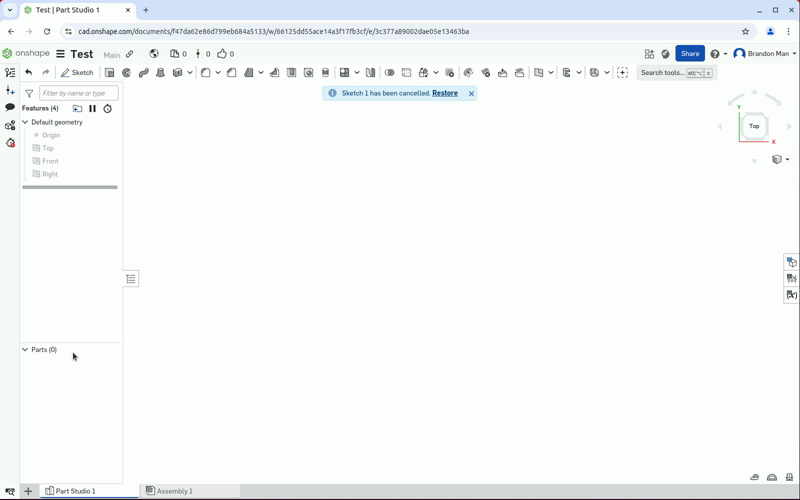
key(space)
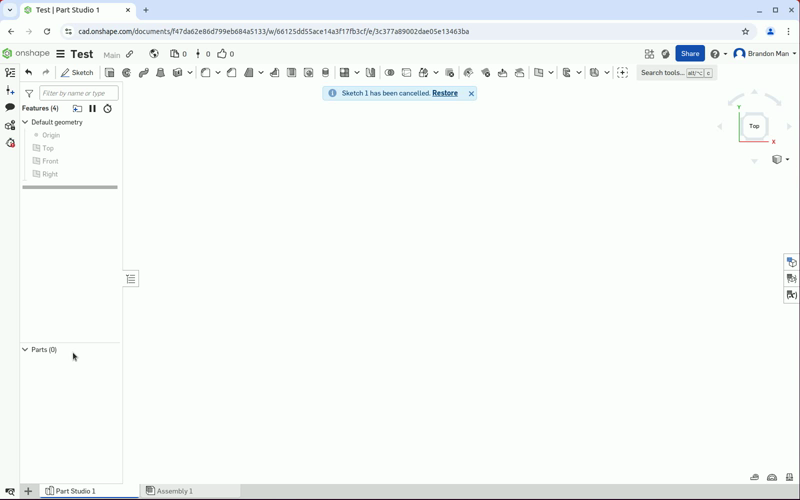
key_down(shift)
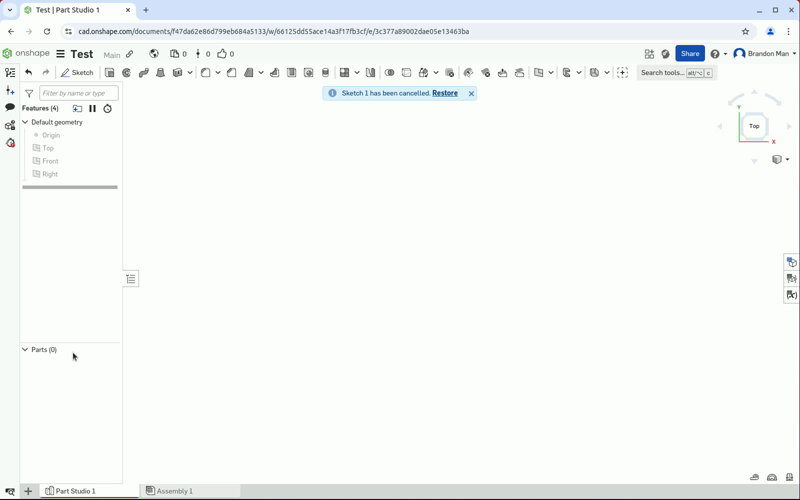
key(up)
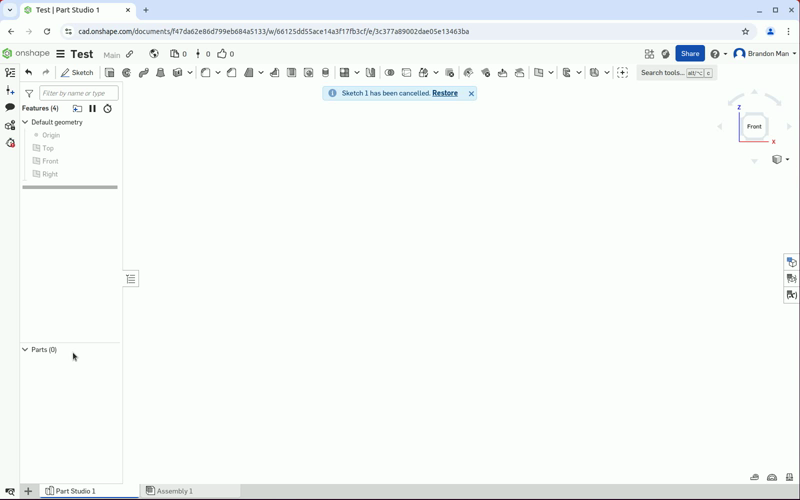
key_up(shift)
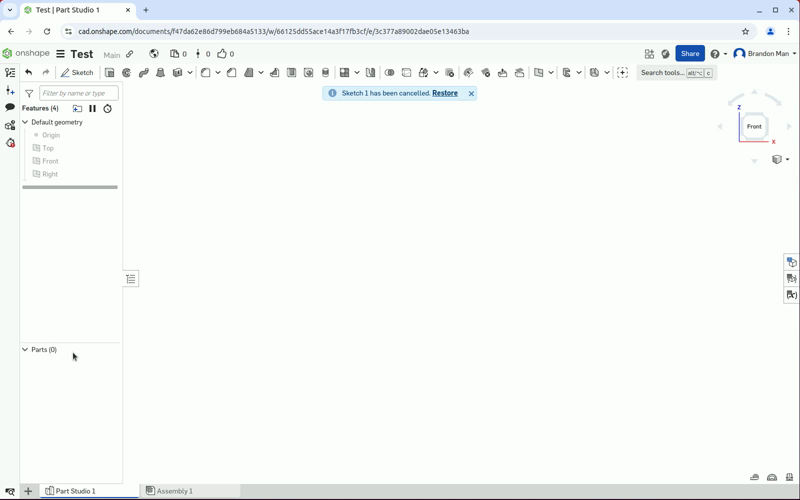
mouse_move(73, 352)
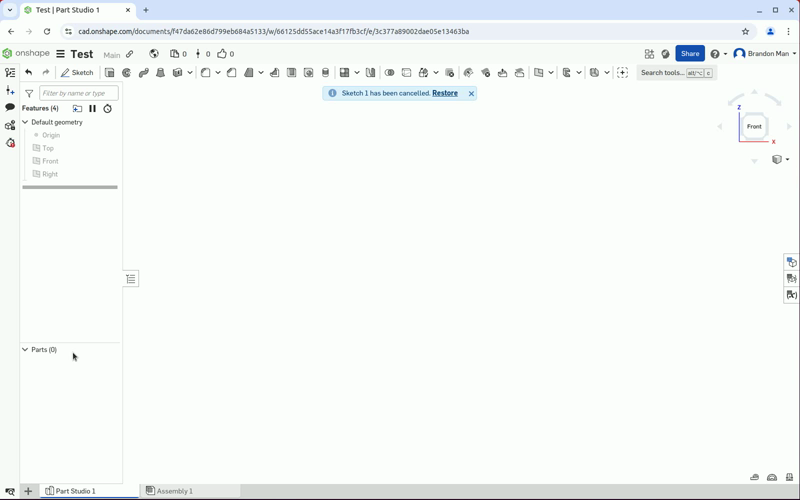
key(shift+y)
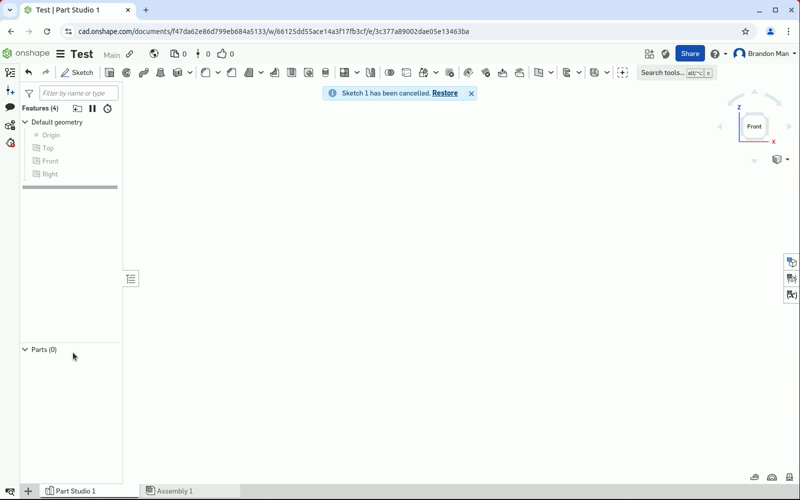
key(shift+s)
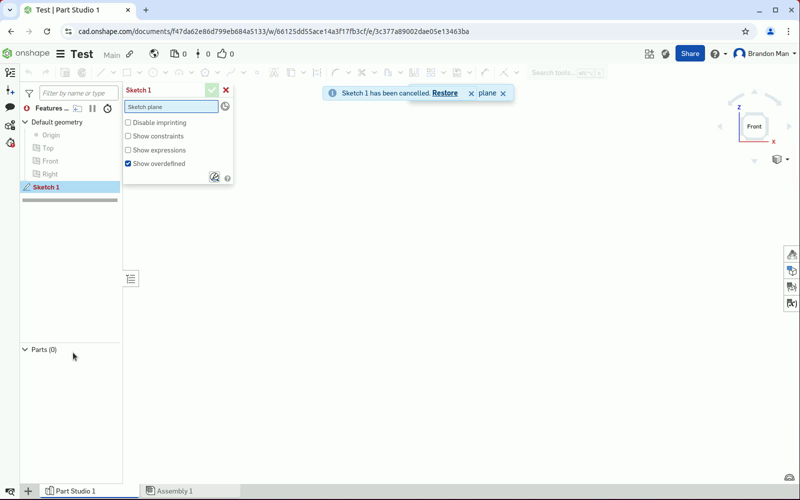
mouse_move(73, 163)
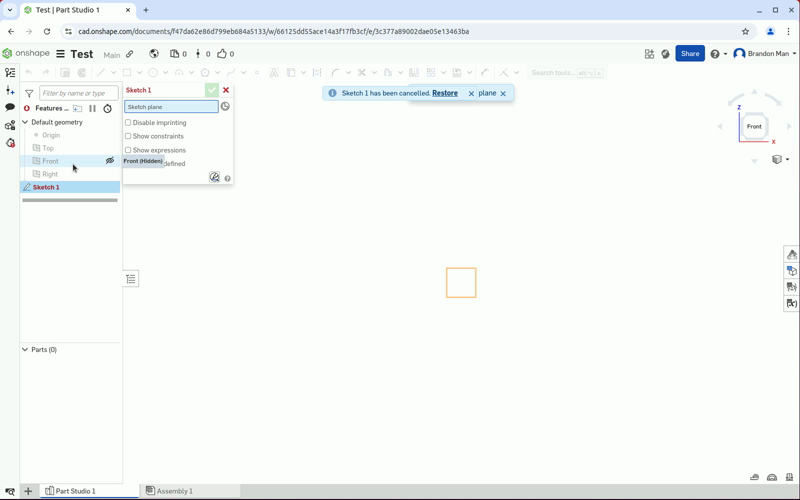
click(73, 163)
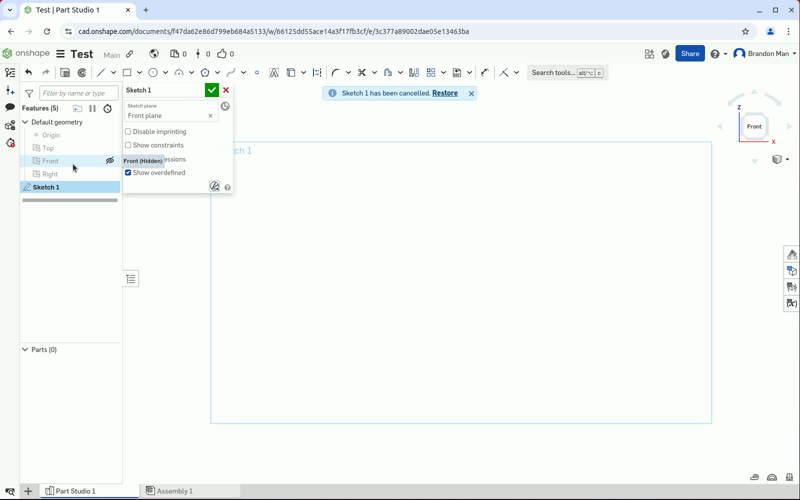
mouse_move(73, 352)
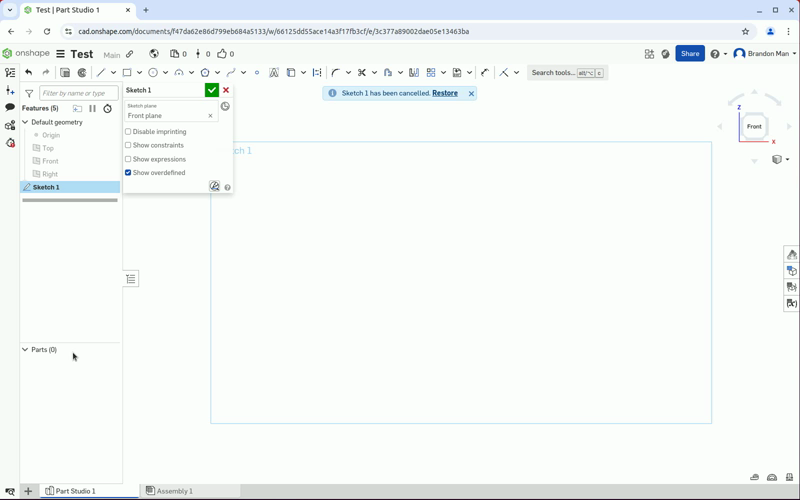
key(y)
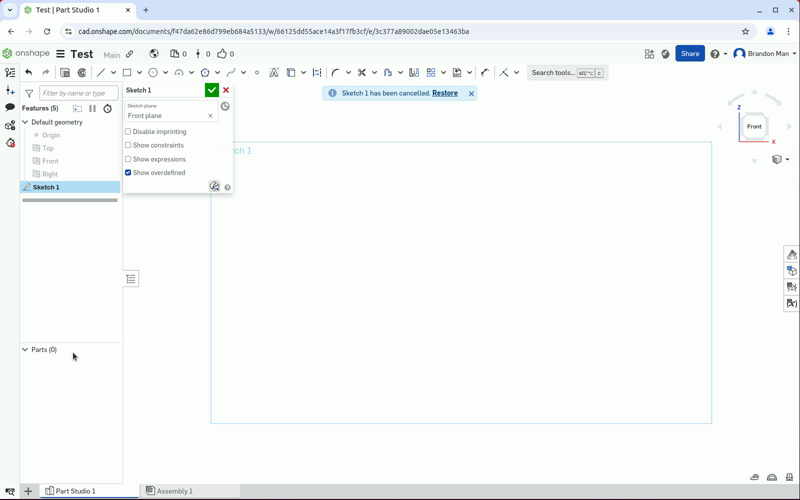
key(c)
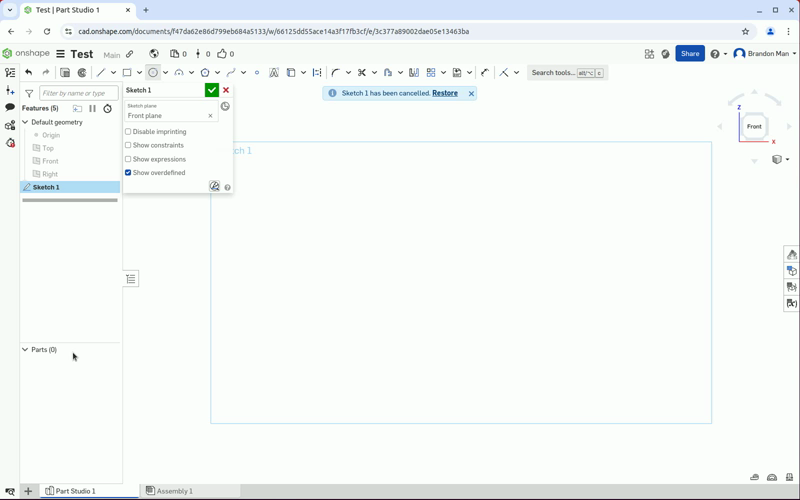
key_down(shift)
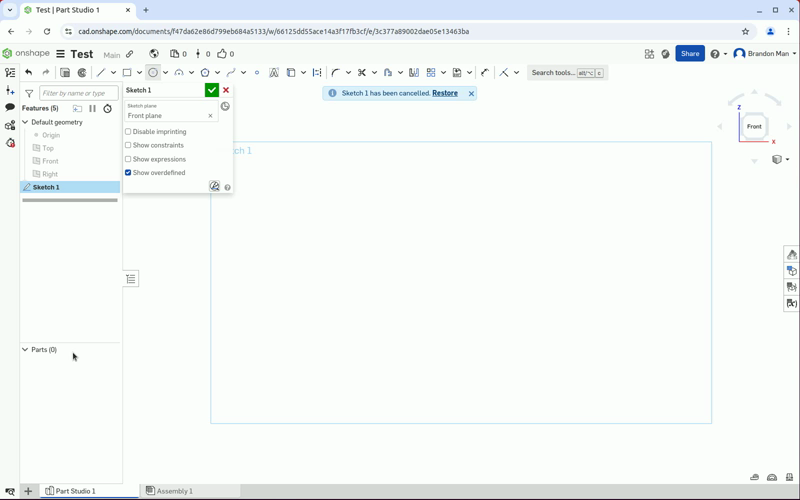
mouse_move(461, 282)
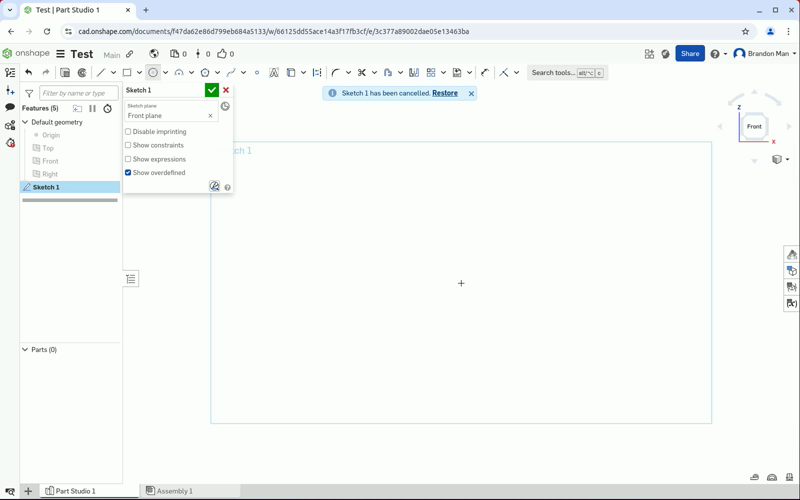
click(461, 282)
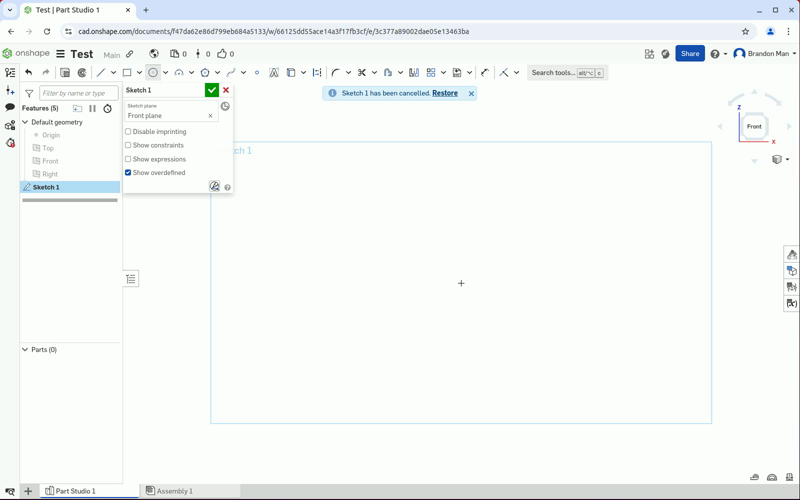
key_up(shift)
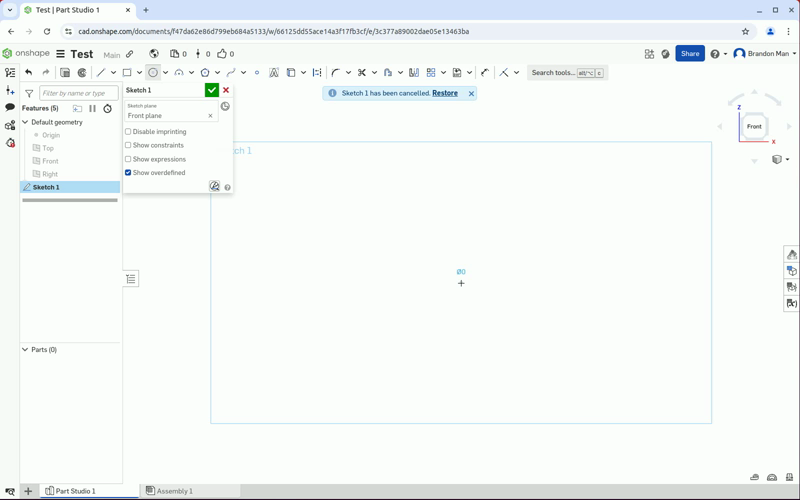
mouse_move(518, 282)
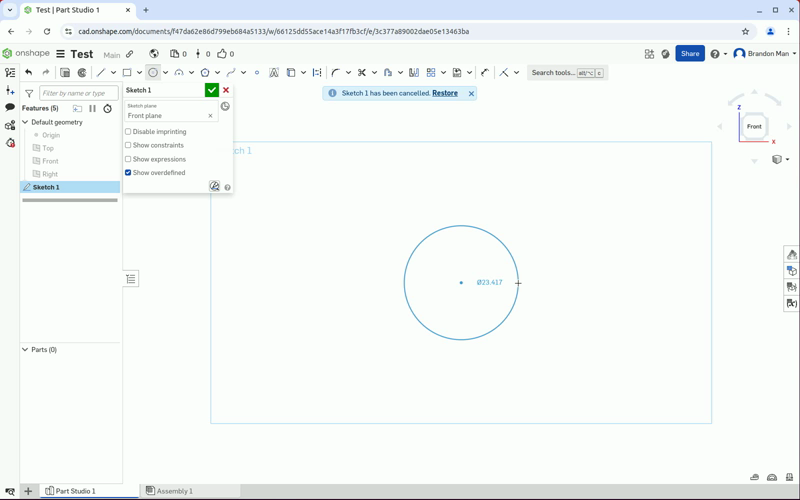
click(518, 282)
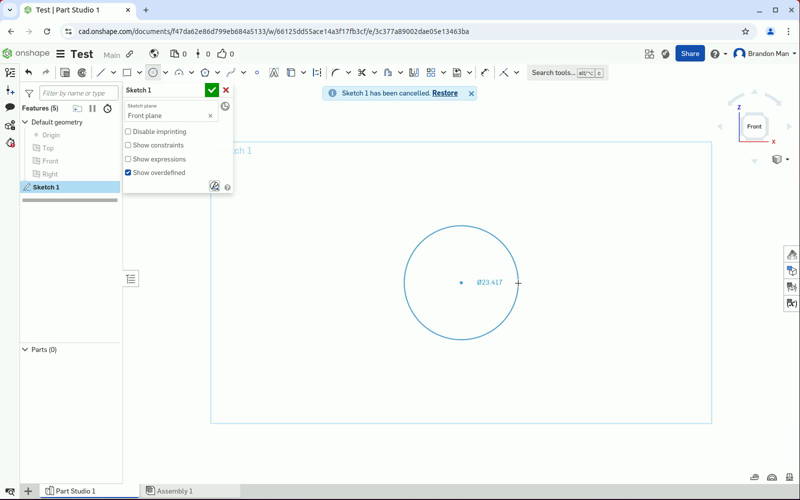
key(esc)
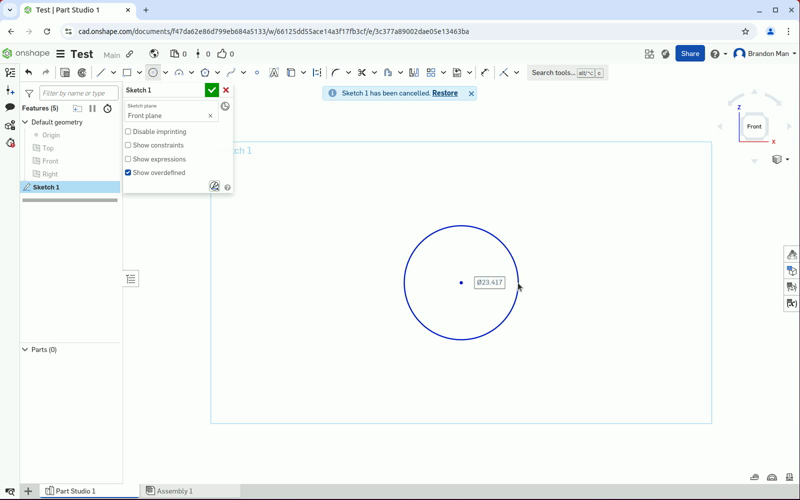
mouse_move(494, 285)
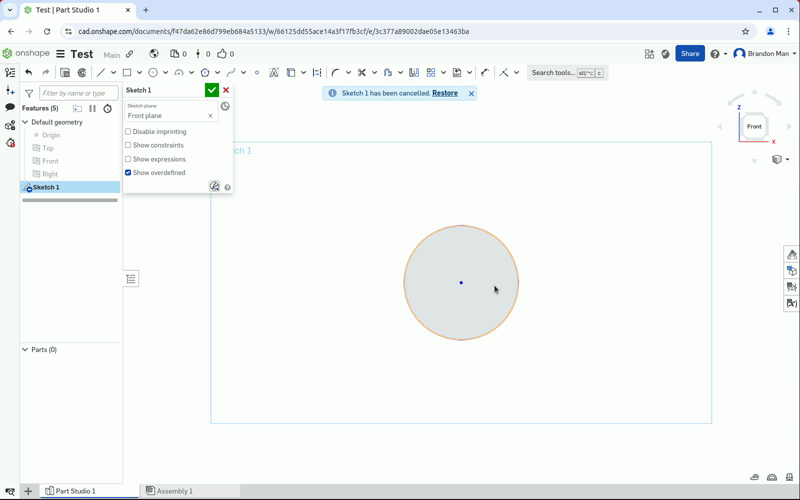
click(494, 285)
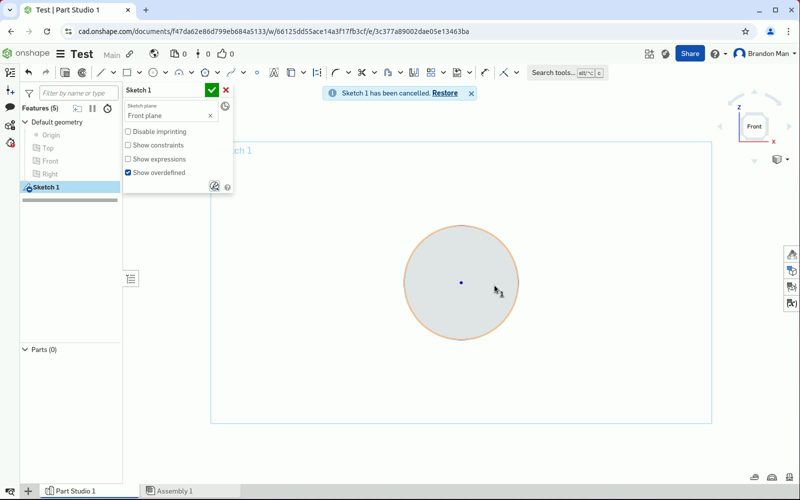
mouse_move(73, 352)
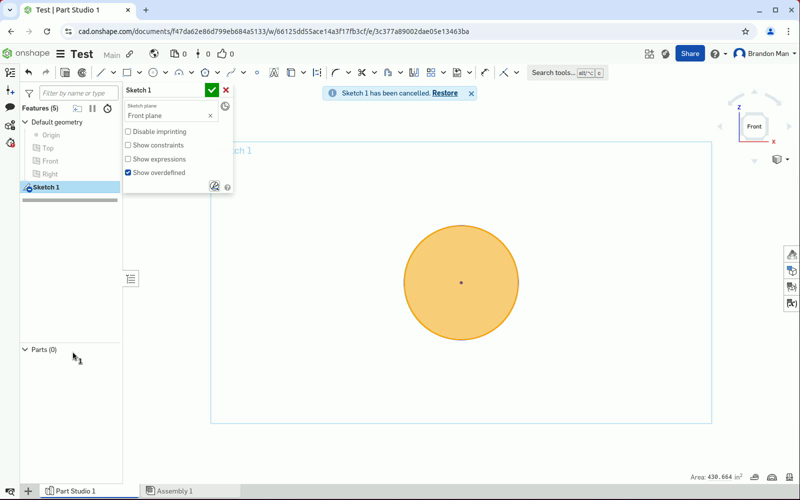
key(shift+y)
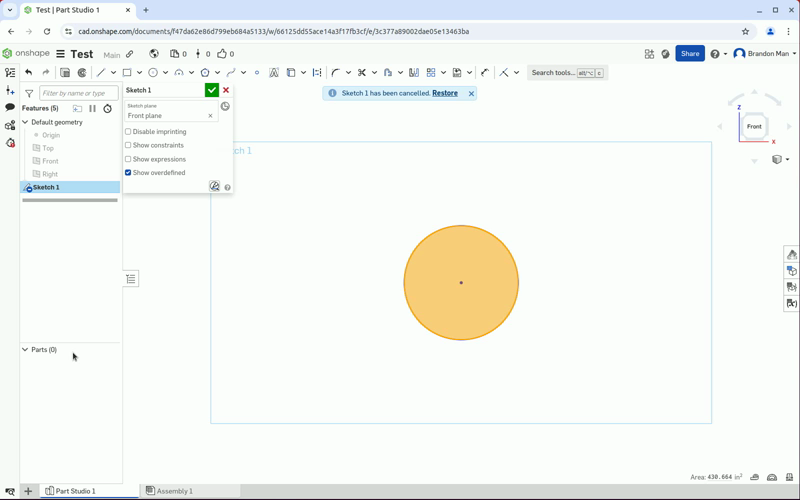
key(shift+e)
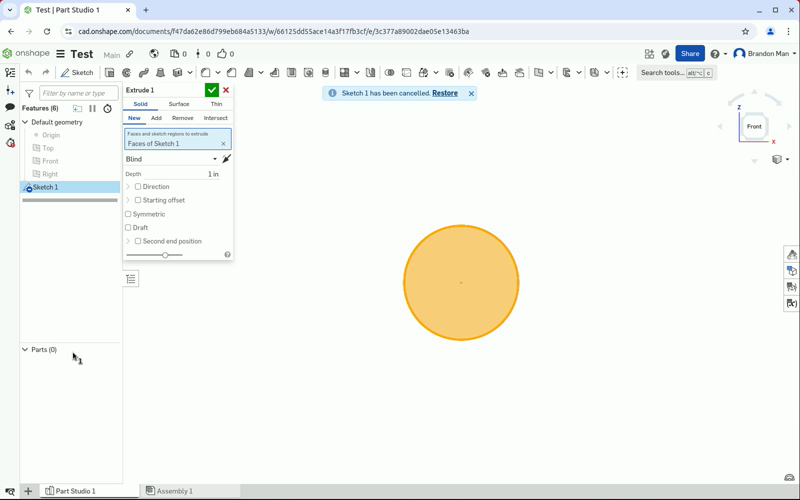
mouse_move(143, 106)
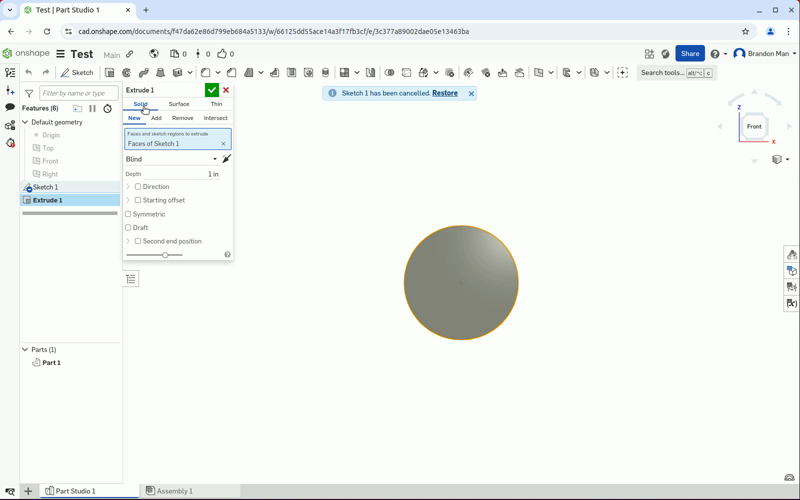
click(143, 106)
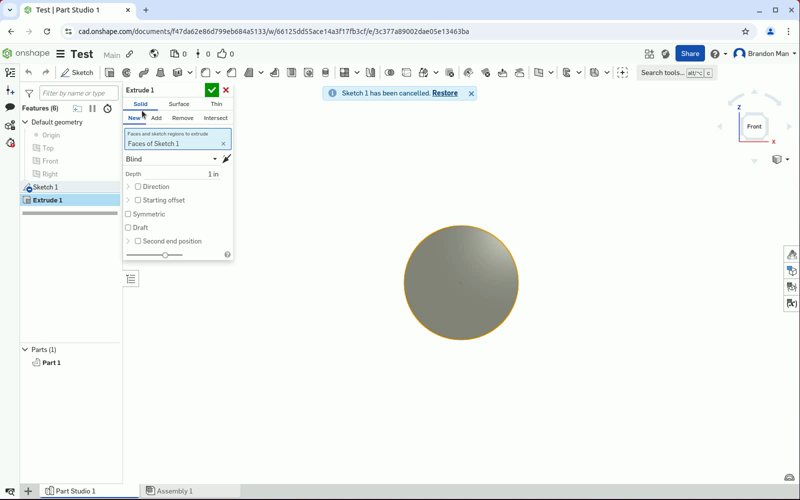
mouse_move(137, 120)
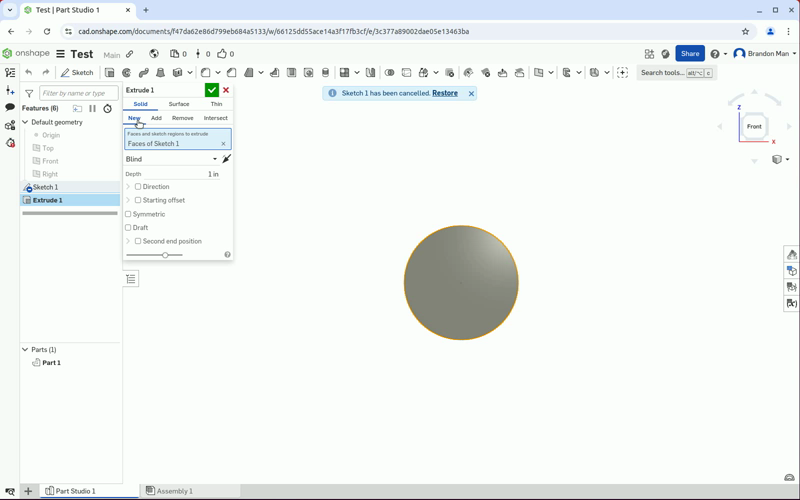
click(137, 120)
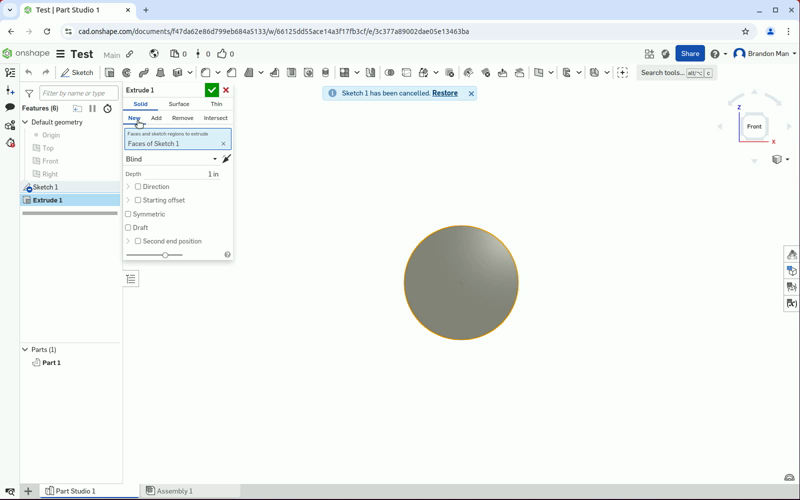
key(tab, 4)
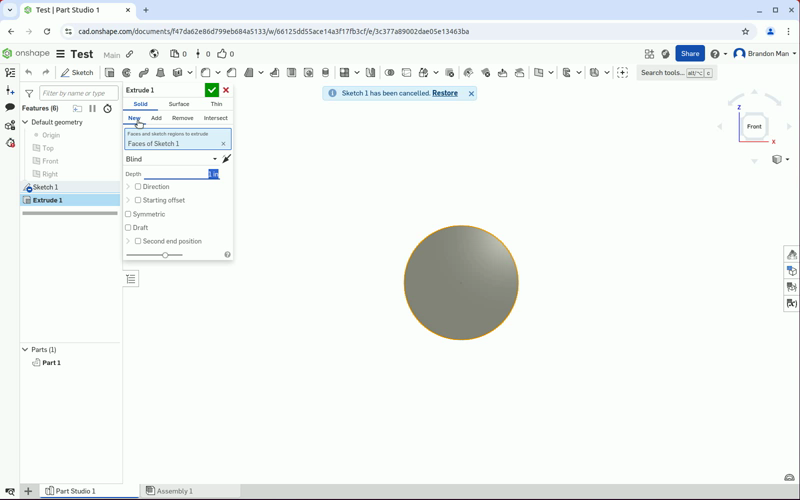
text(0.241)
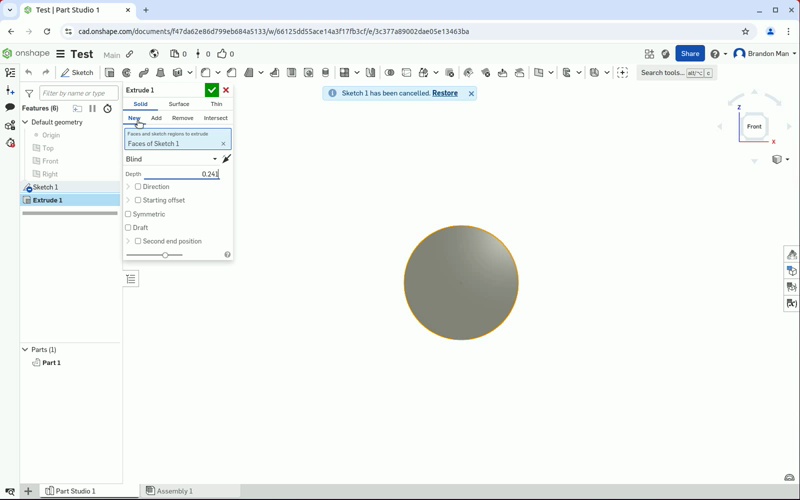
key(enter)
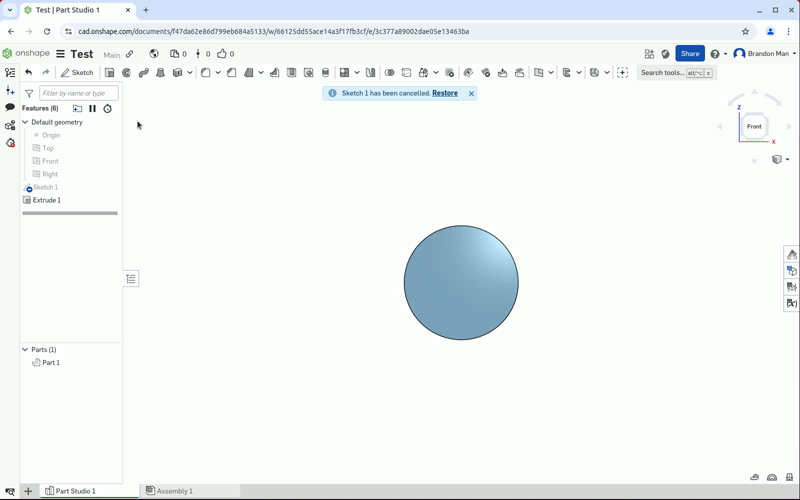
key(shift+h)
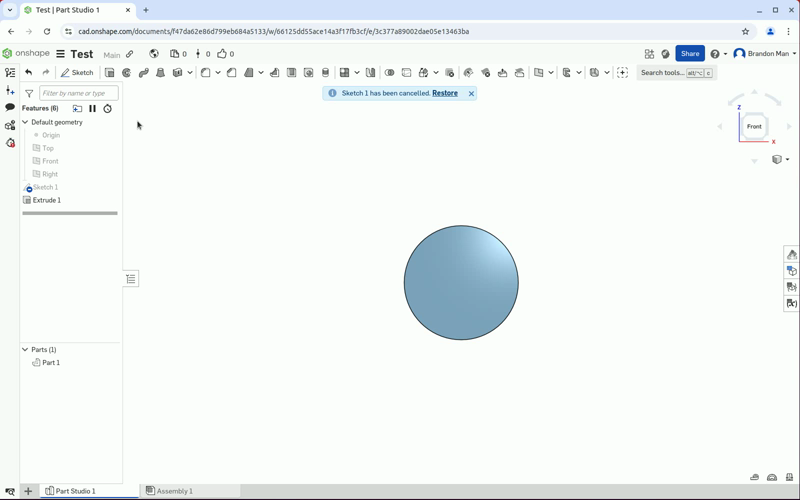
key(shift+h)
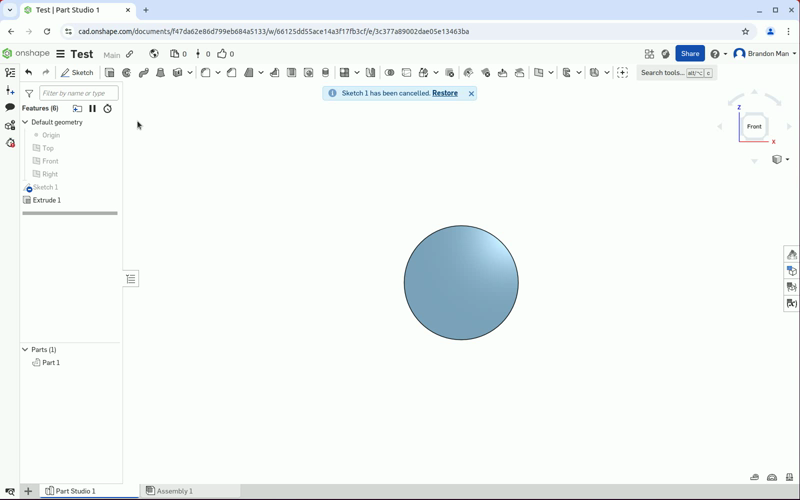
mouse_move(73, 189)
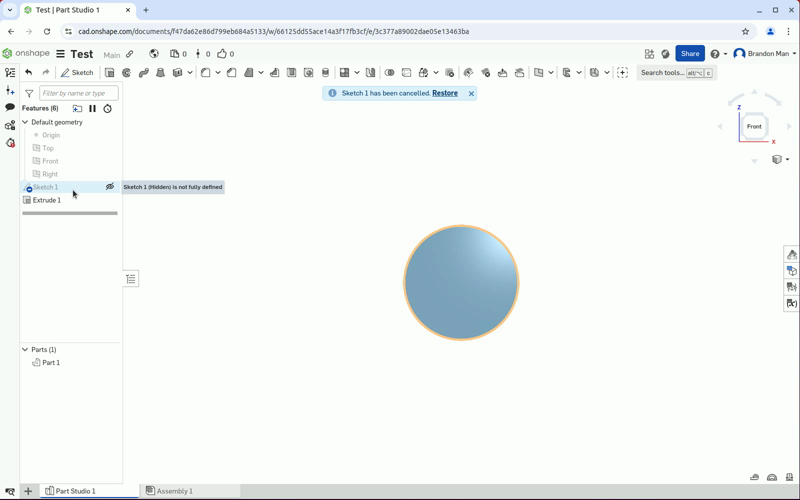
click(73, 189)
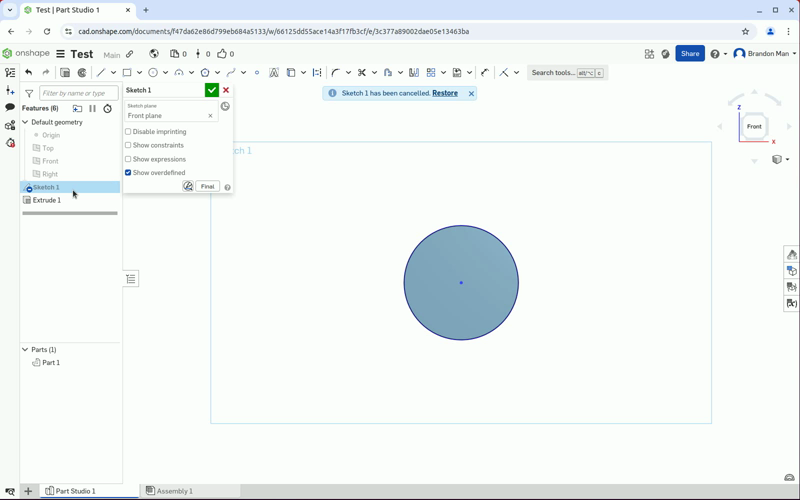
mouse_move(229, 92)
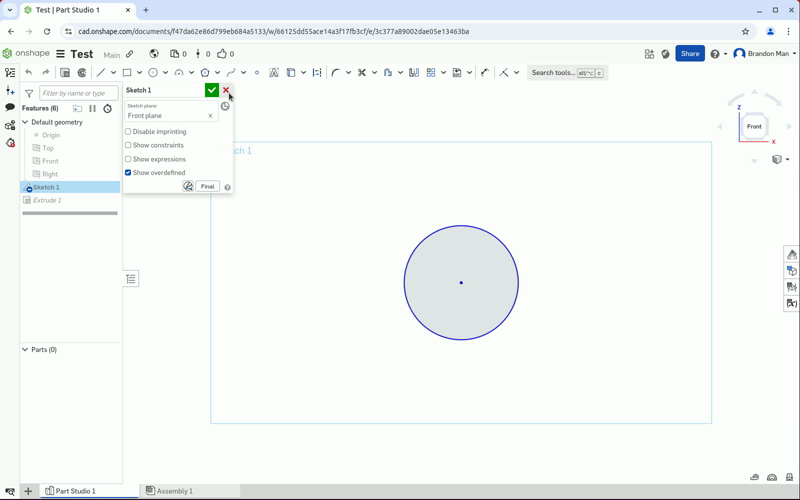
click(229, 92)
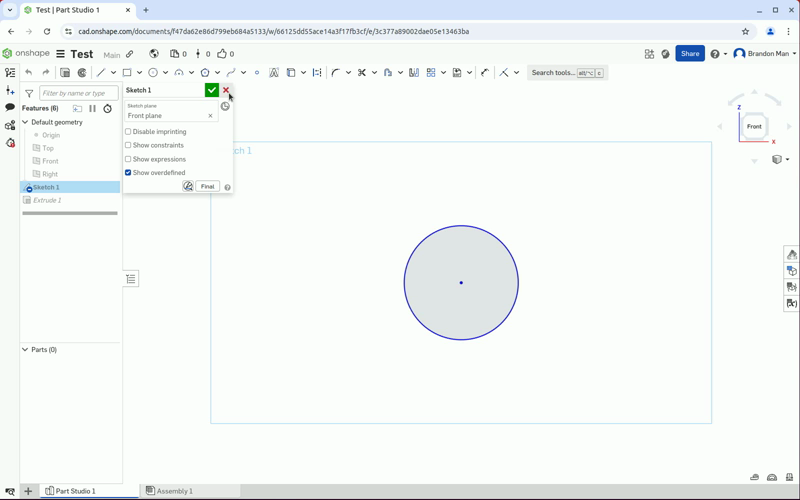
key(shift+s)
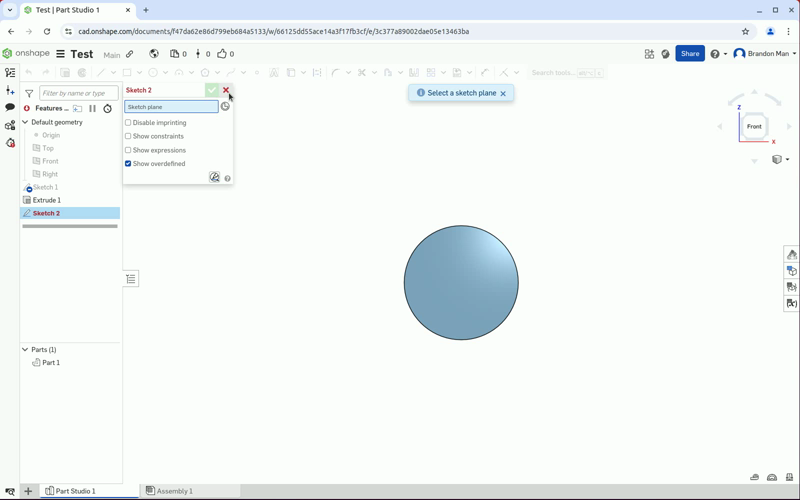
mouse_move(73, 163)
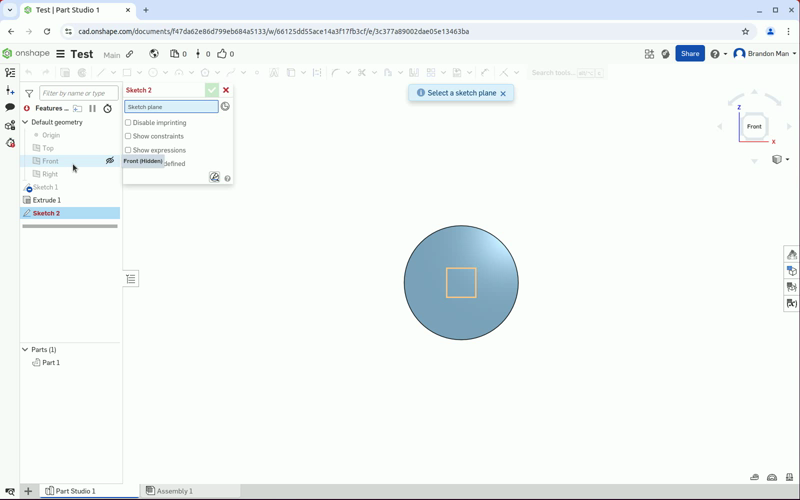
click(73, 163)
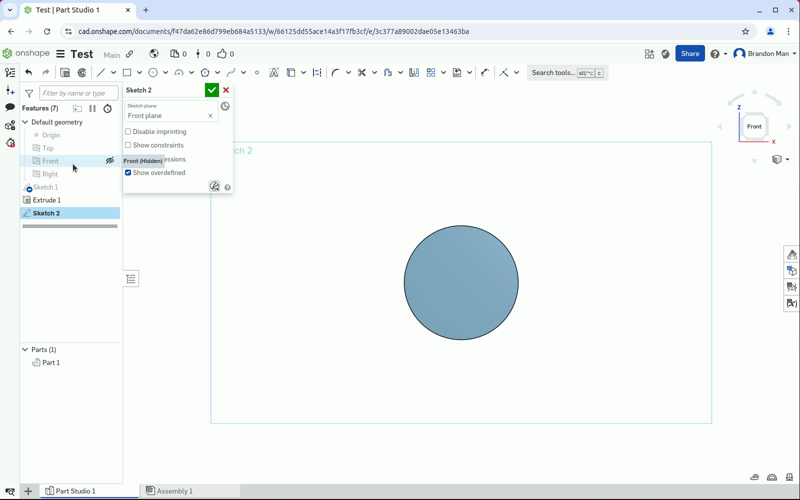
mouse_move(73, 352)
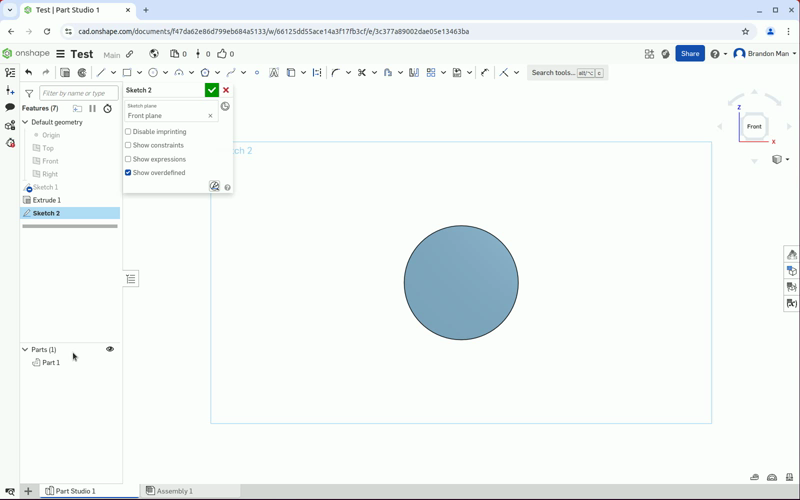
key(y)
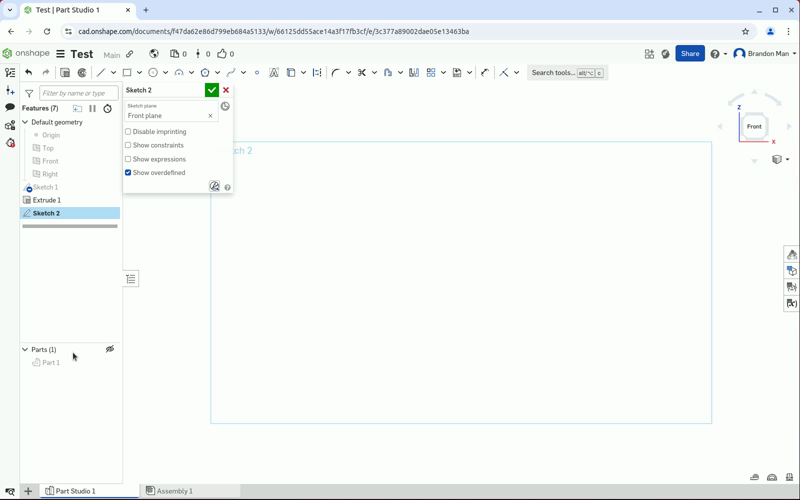
key(c)
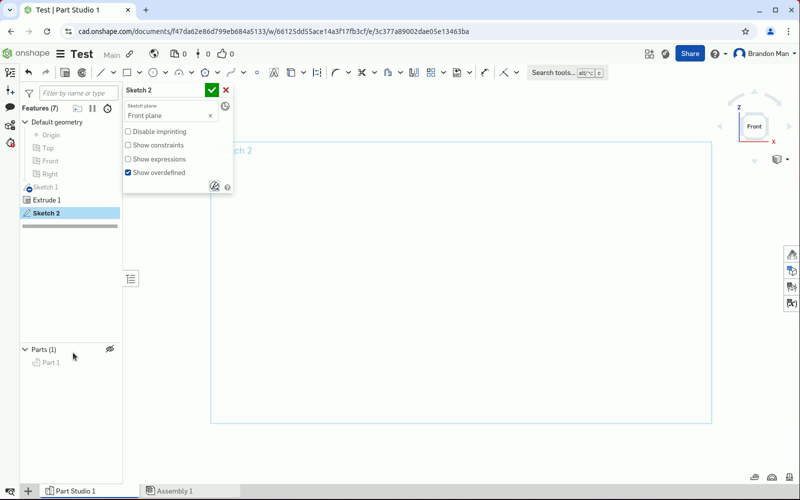
key_down(shift)
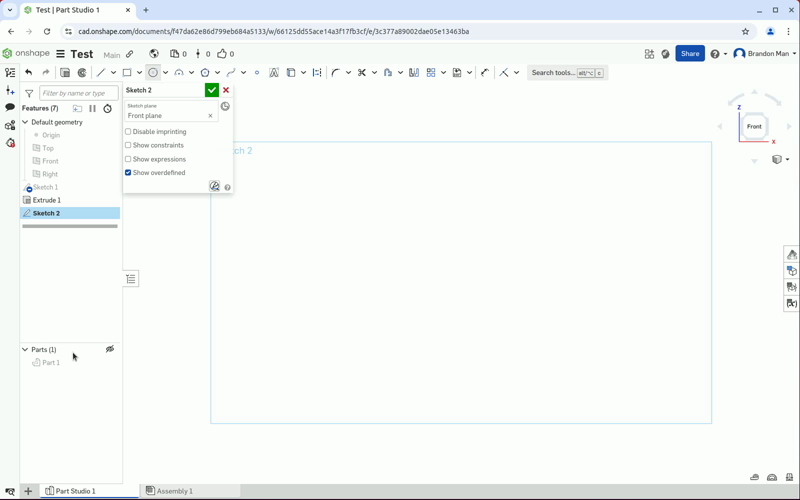
mouse_move(461, 282)
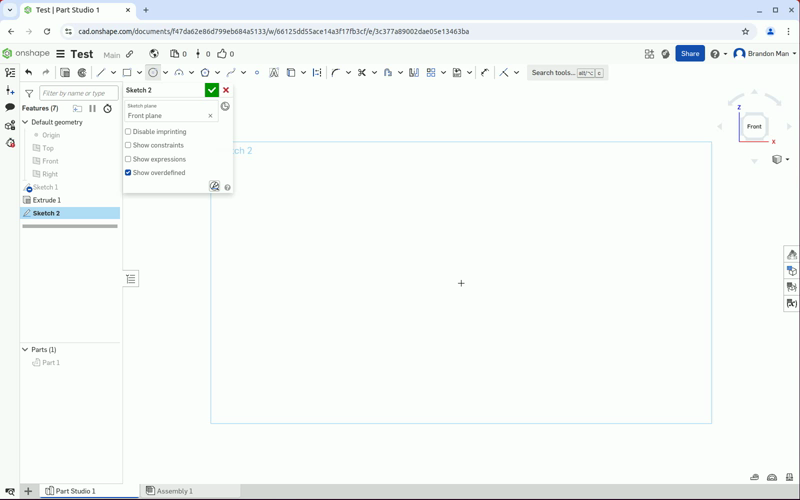
click(461, 282)
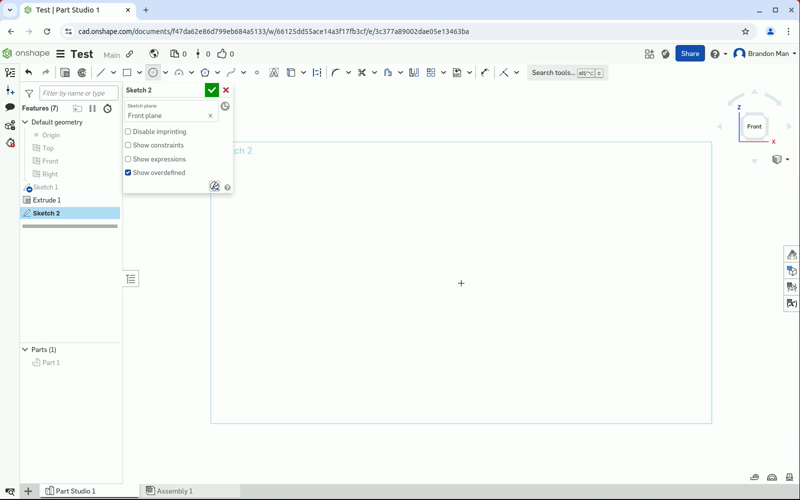
key_up(shift)
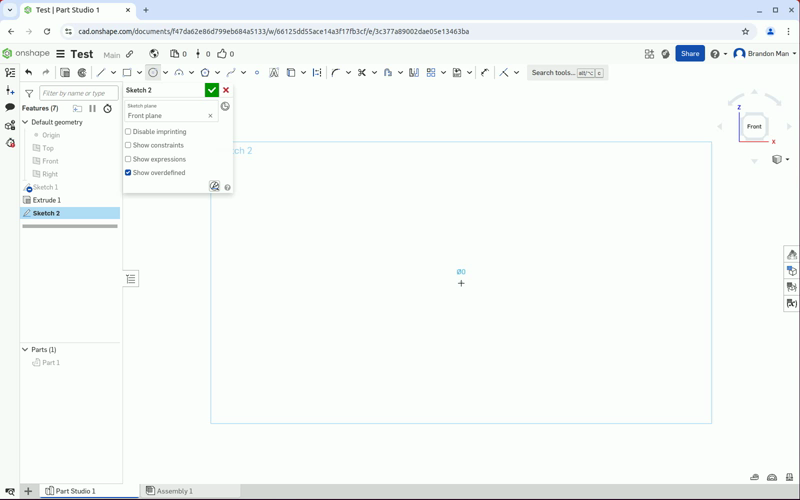
mouse_move(518, 282)
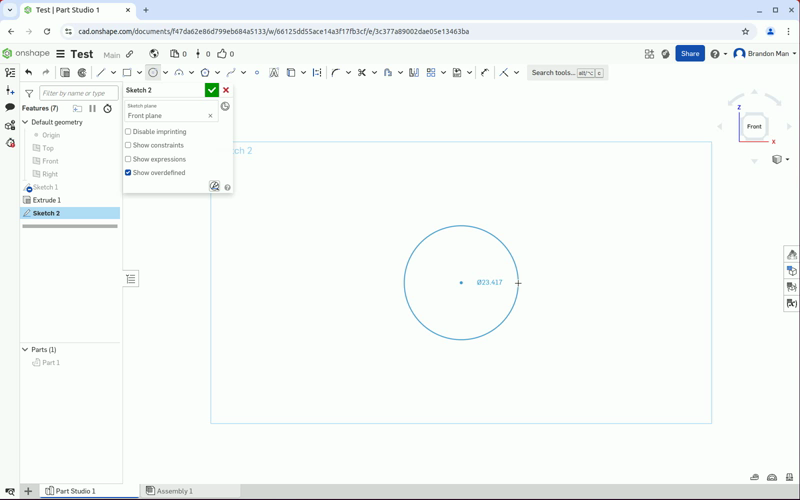
click(518, 282)
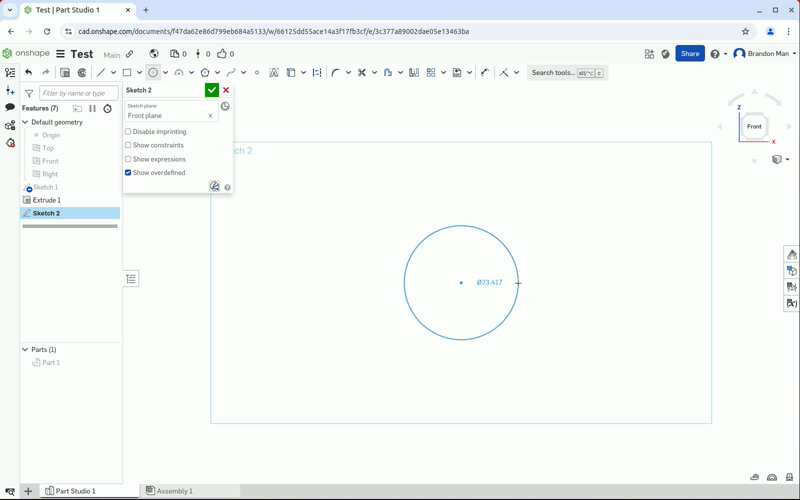
key(esc)
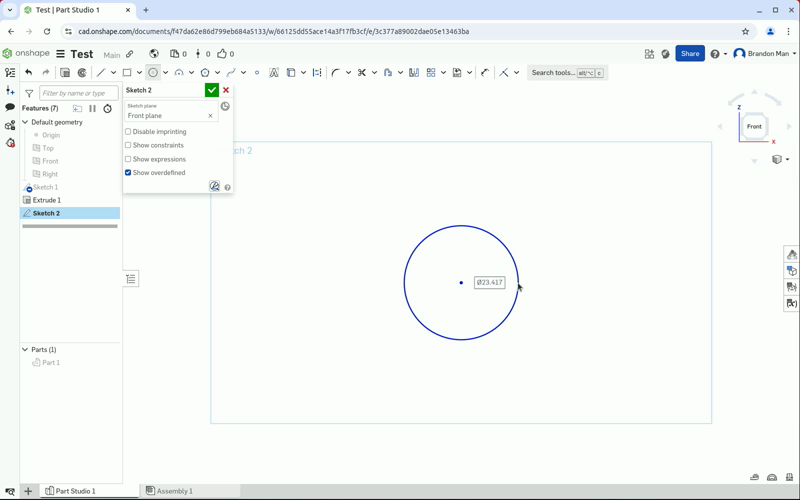
mouse_move(463, 246)
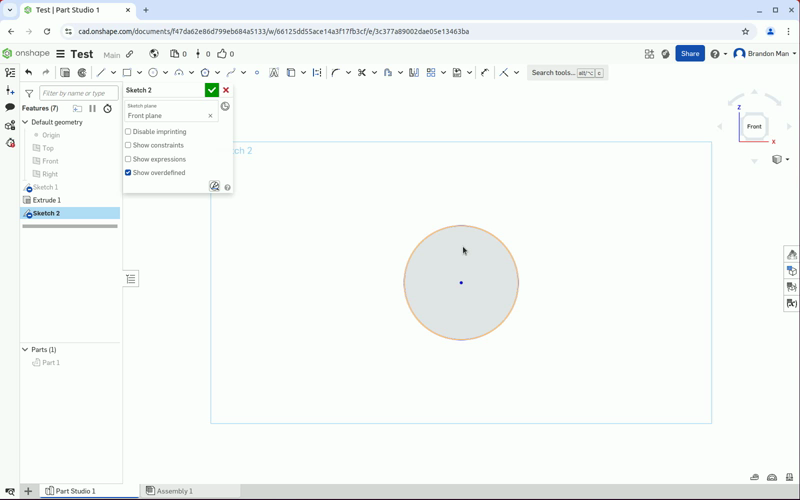
click(463, 246)
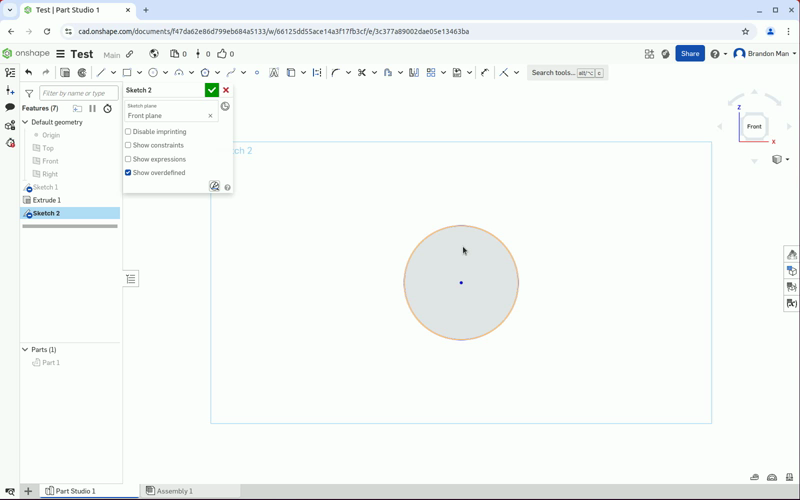
mouse_move(73, 352)
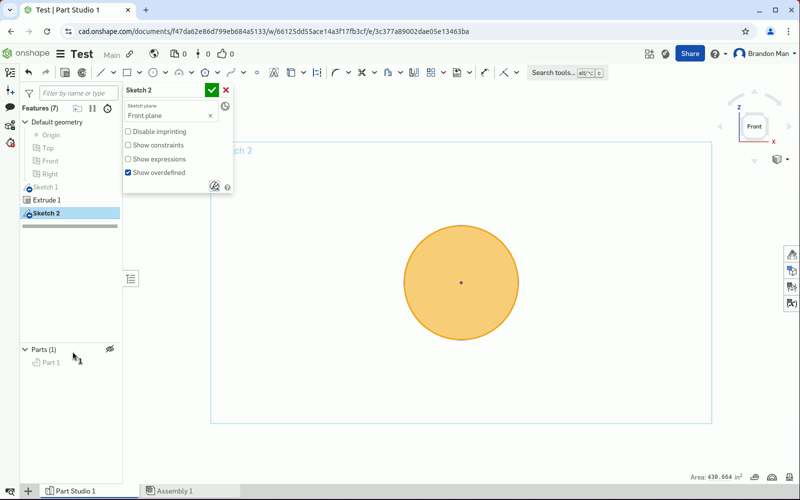
key(shift+y)
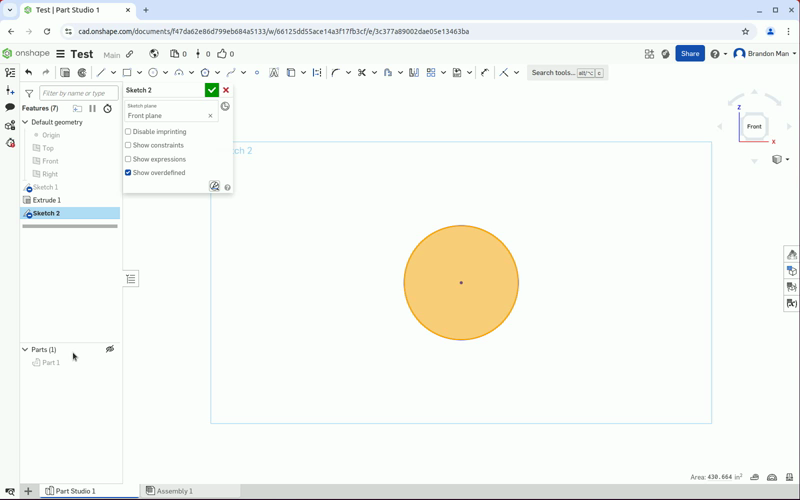
key(shift+e)
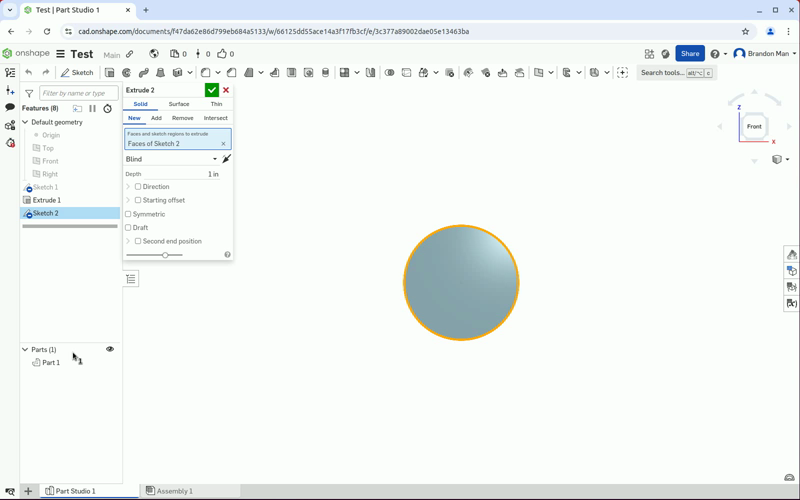
mouse_move(143, 106)
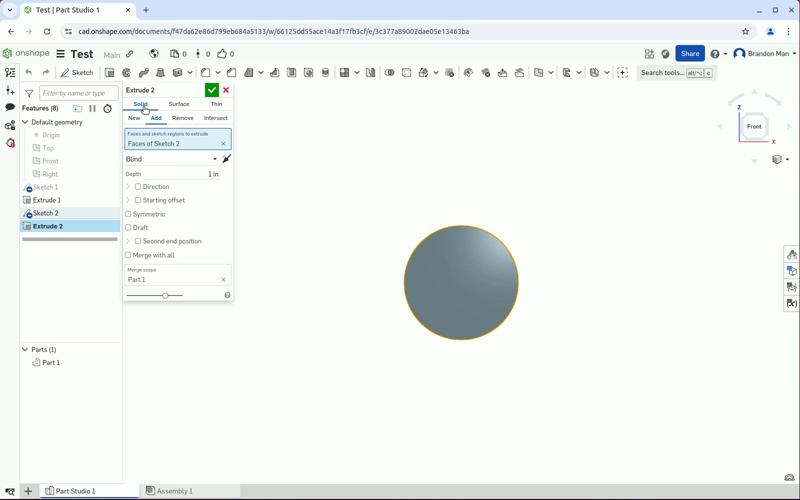
click(143, 106)
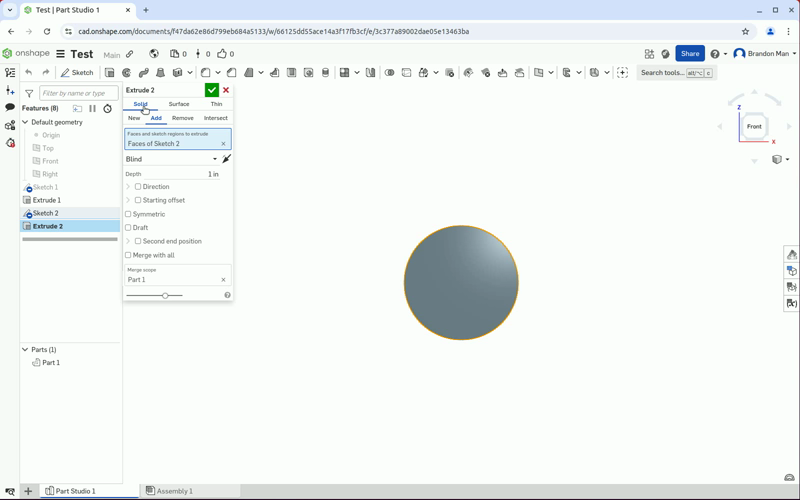
mouse_move(137, 120)
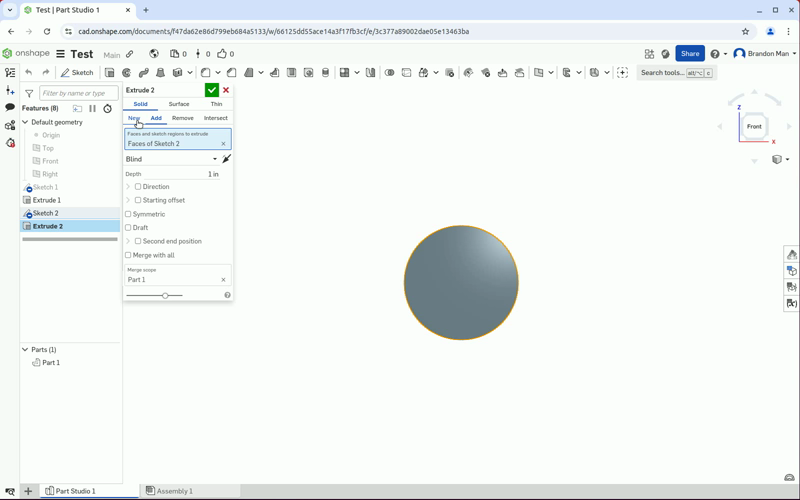
click(137, 120)
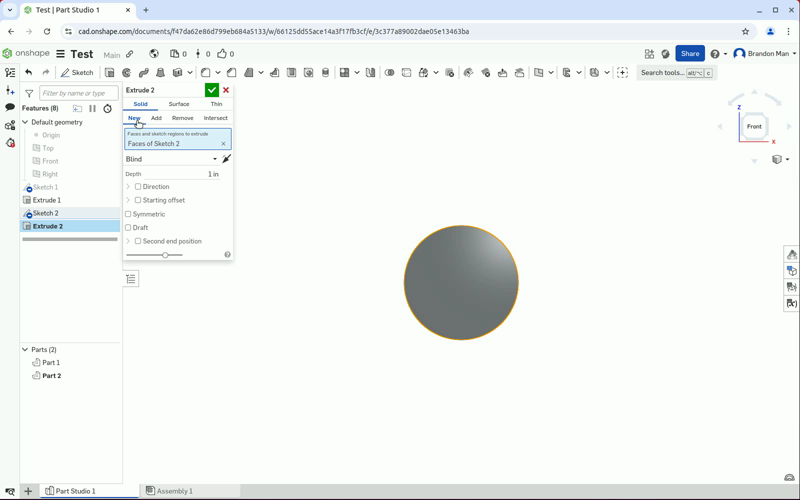
key(tab, 4)
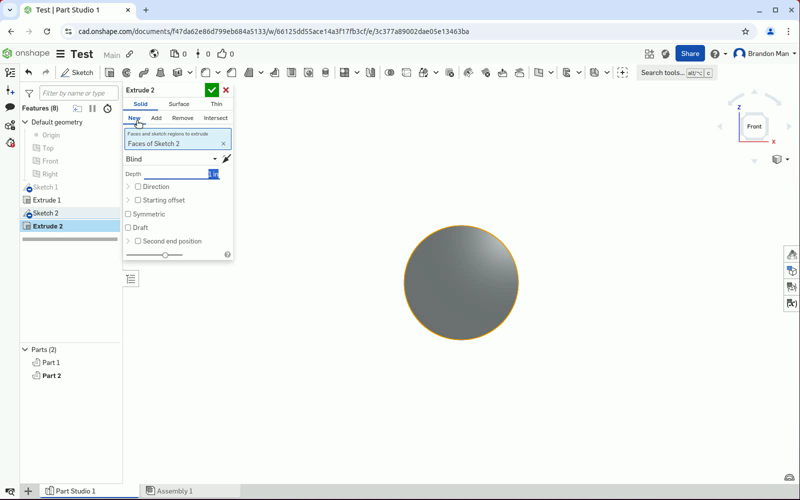
text(0.241)
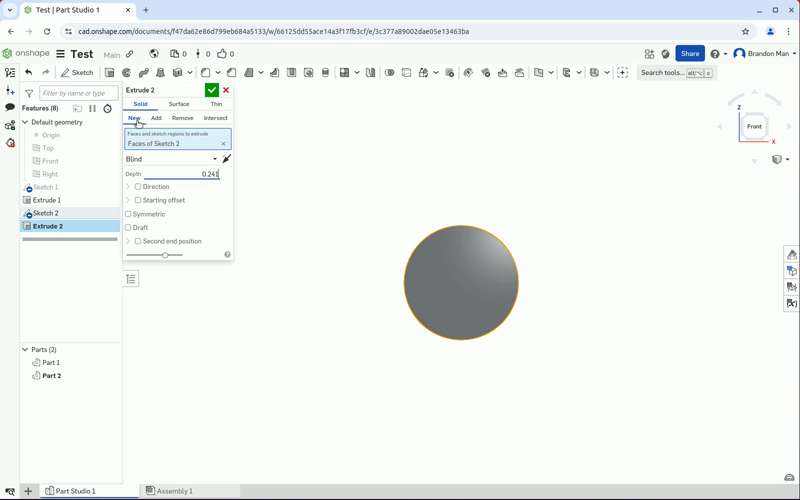
key(enter)
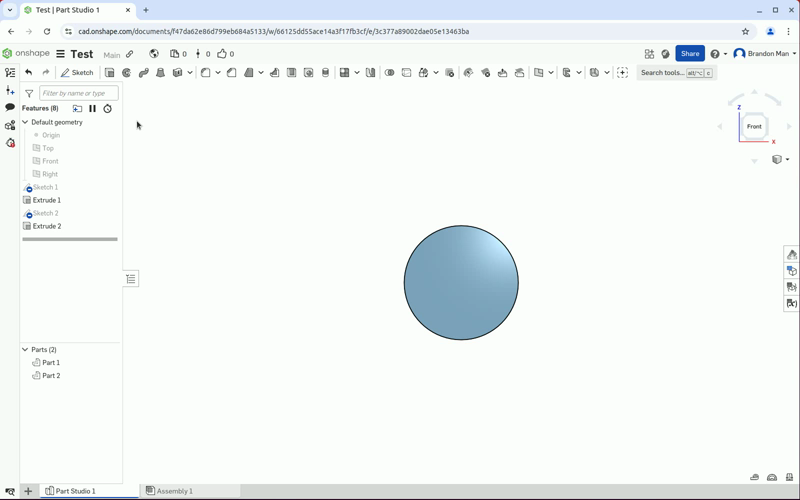
key(shift+h)
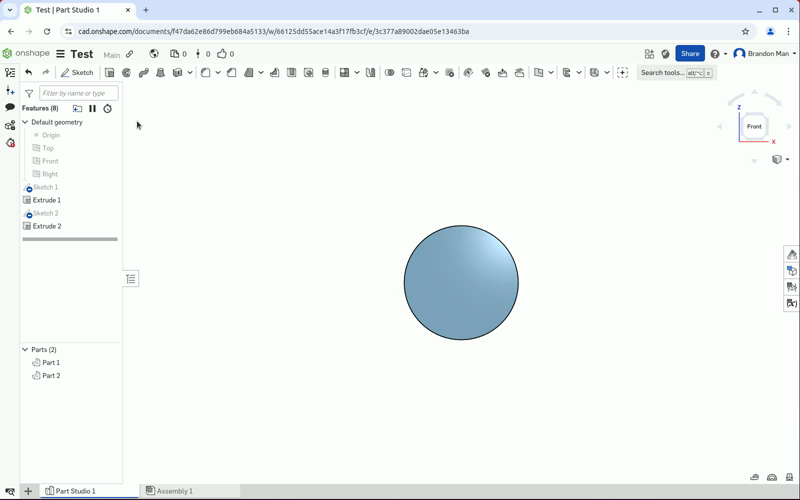
key(shift+h)
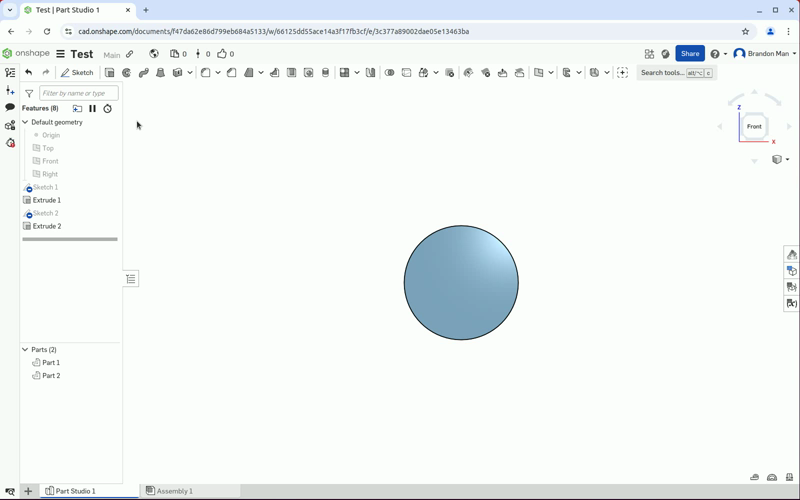
mouse_move(73, 189)
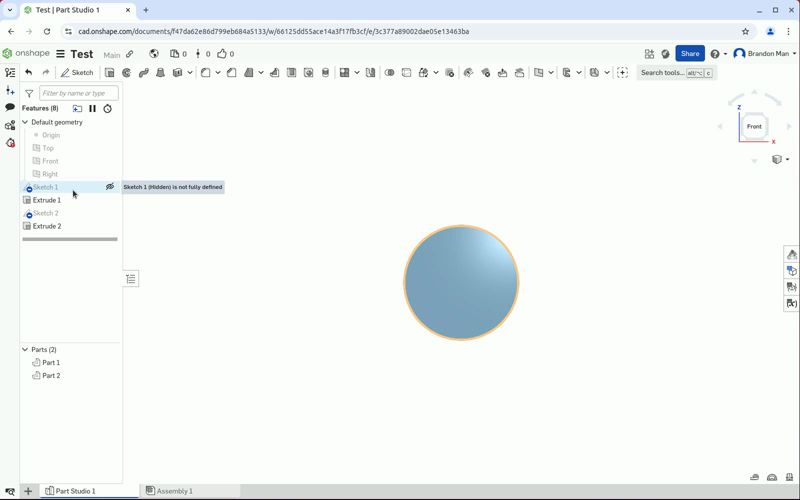
click(73, 189)
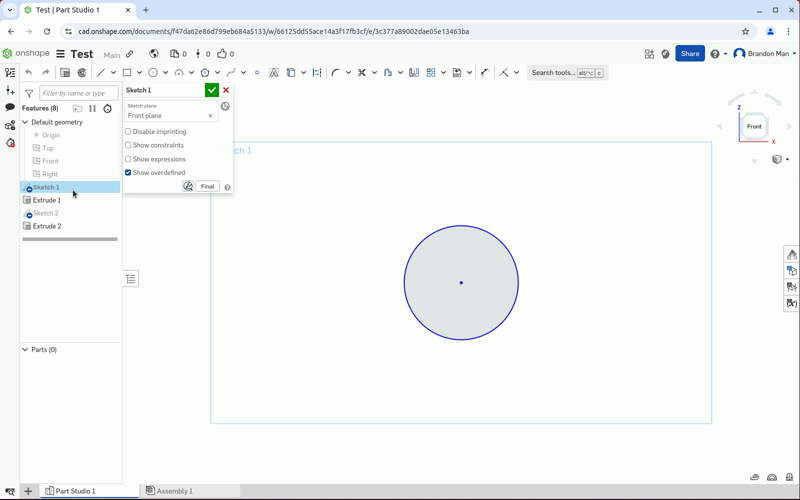
mouse_move(229, 92)
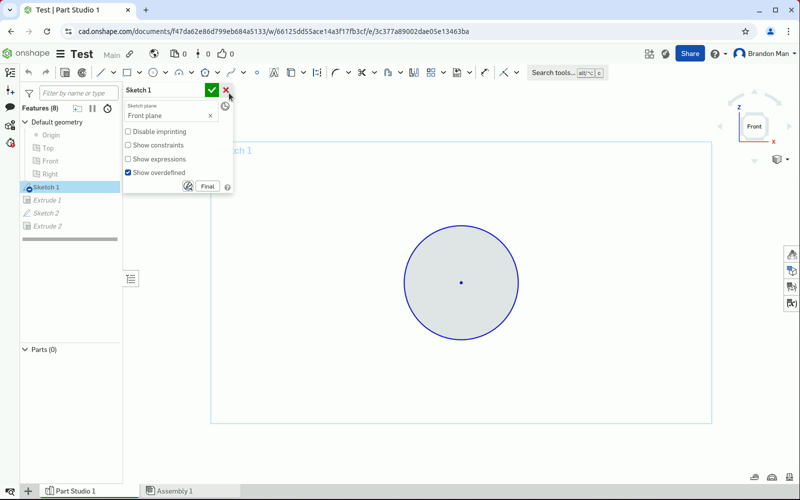
click(229, 92)
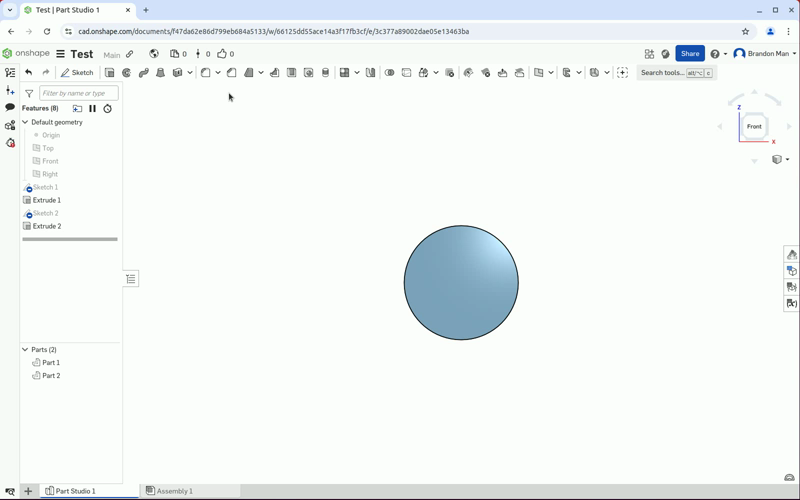
mouse_move(73, 352)
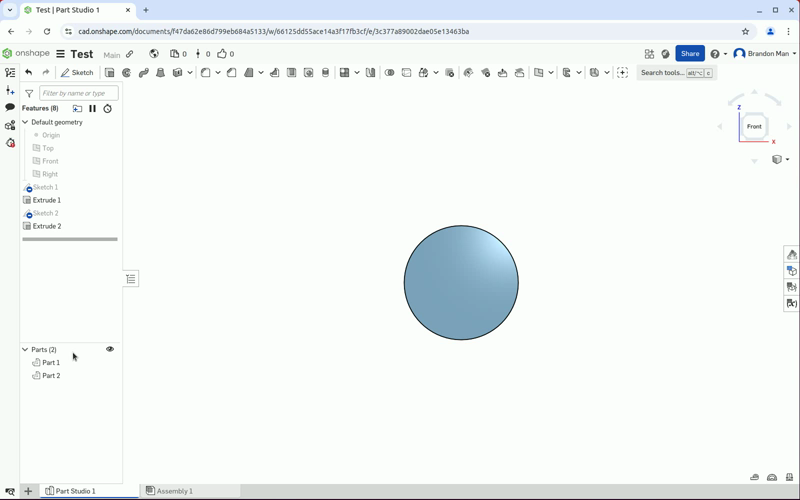
key(y)
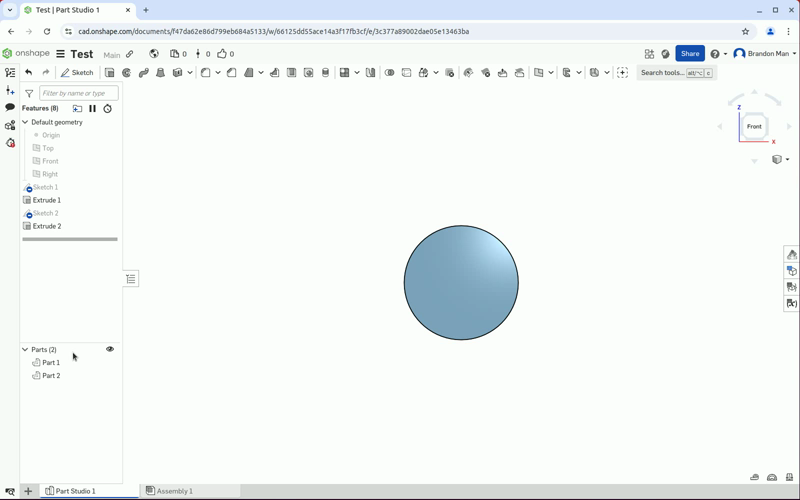
key(shift+p)
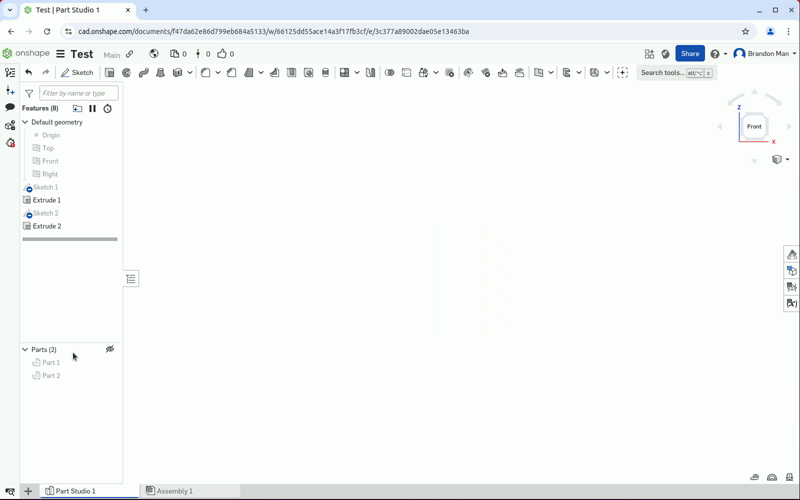
key(space)
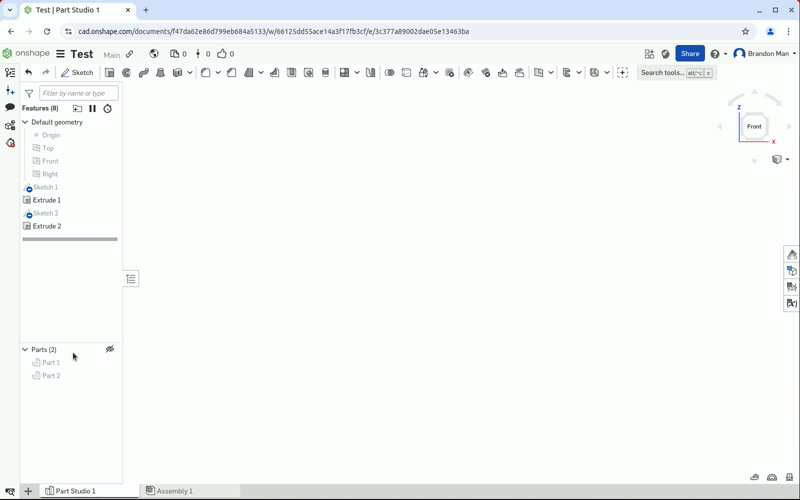
key_down(shift)
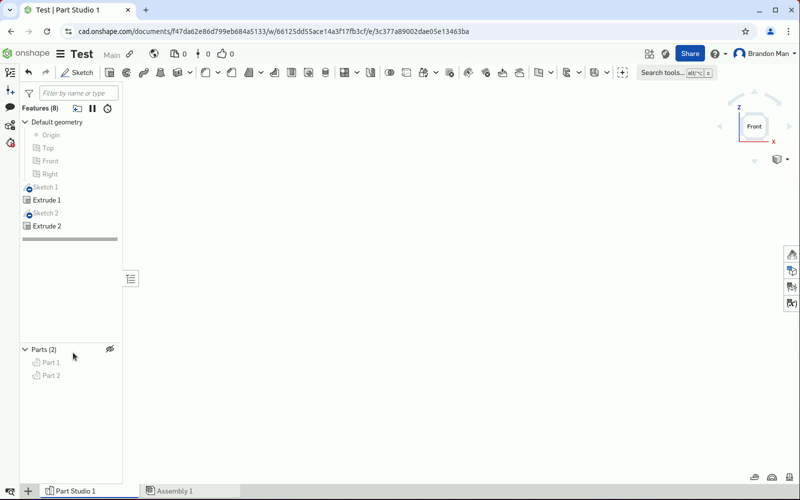
key(left)
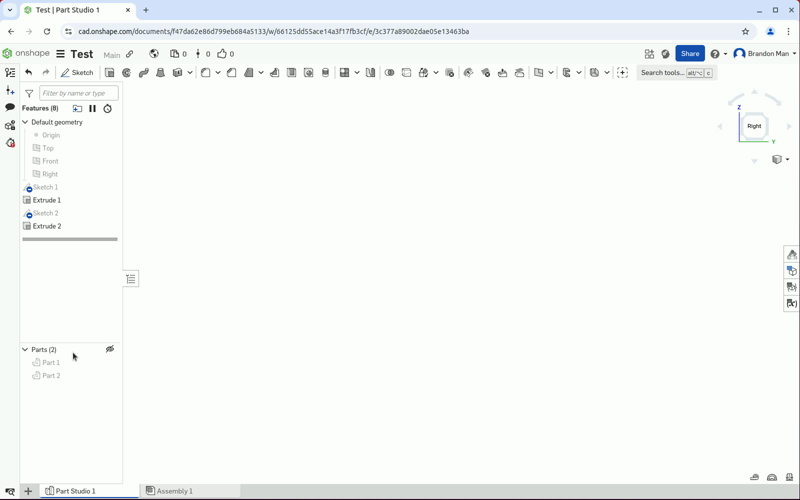
key_up(shift)
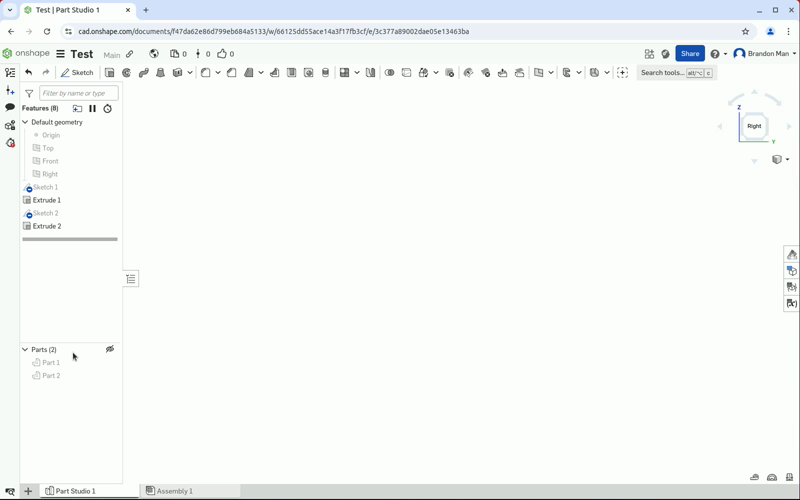
mouse_move(73, 352)
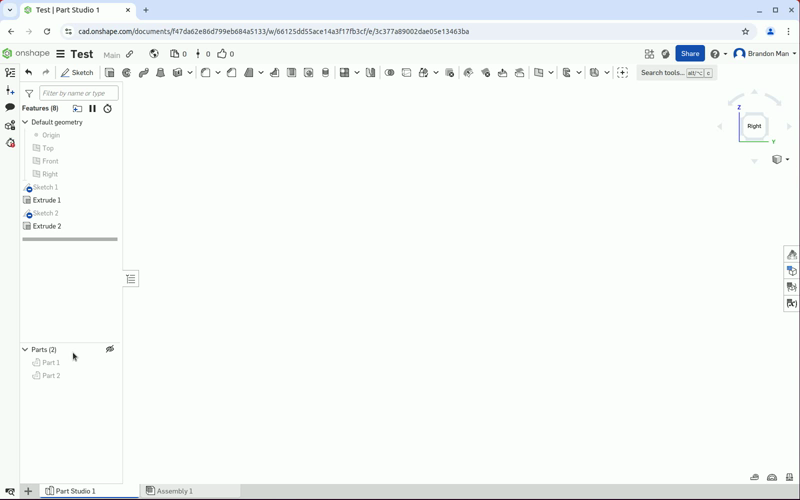
key(shift+y)
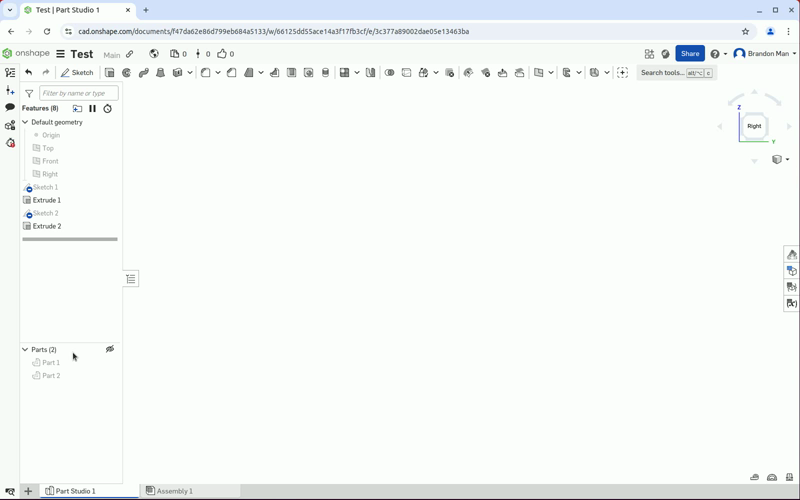
key(shift+s)
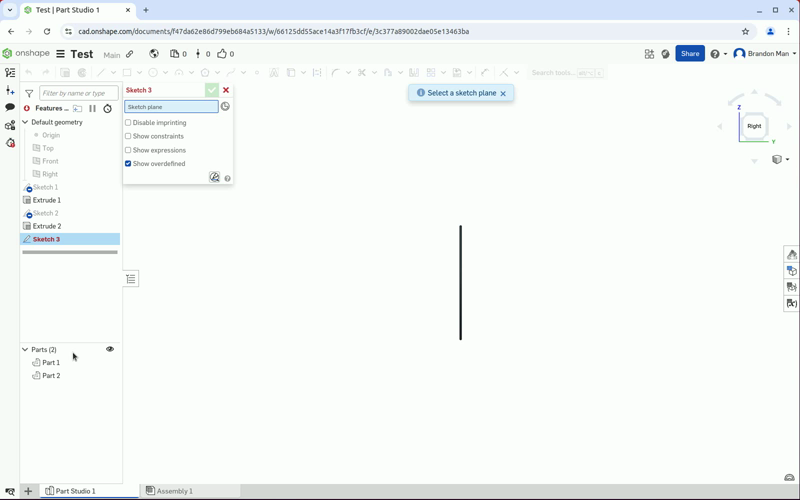
mouse_move(73, 176)
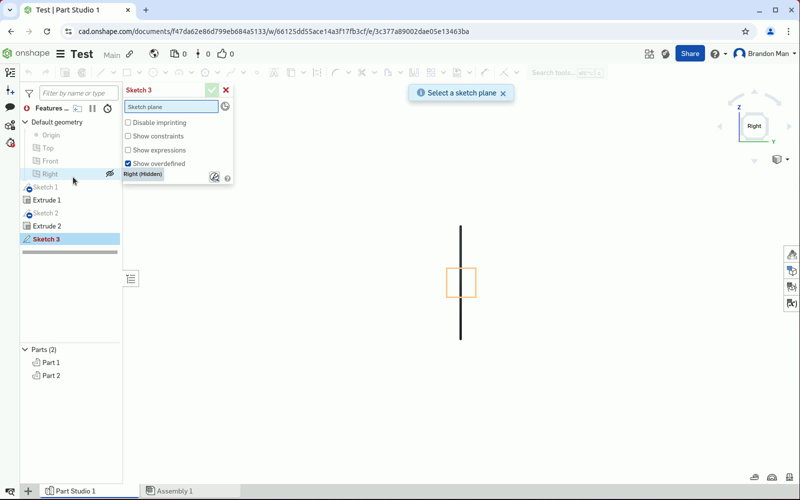
click(73, 176)
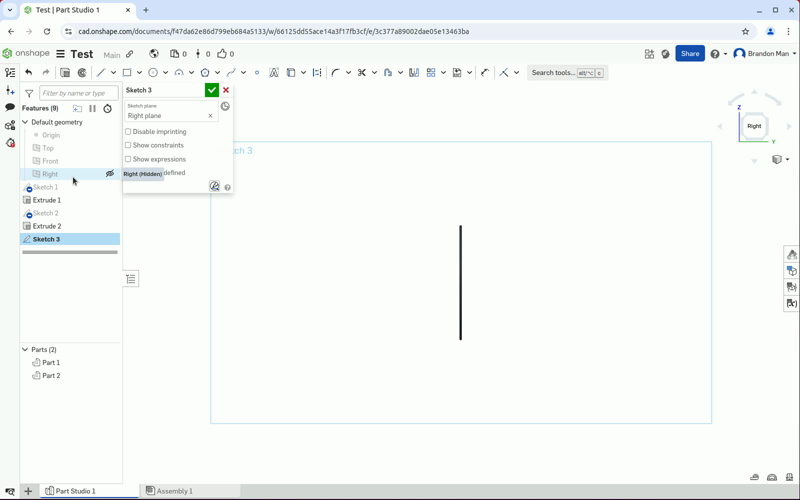
mouse_move(73, 352)
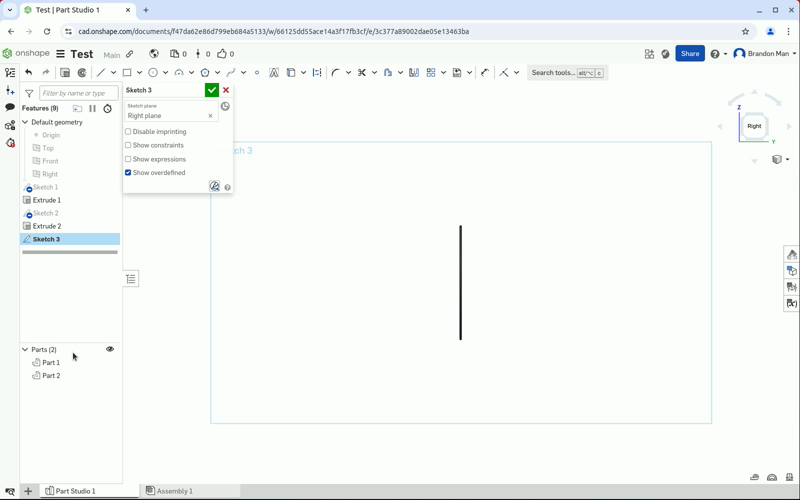
key(y)
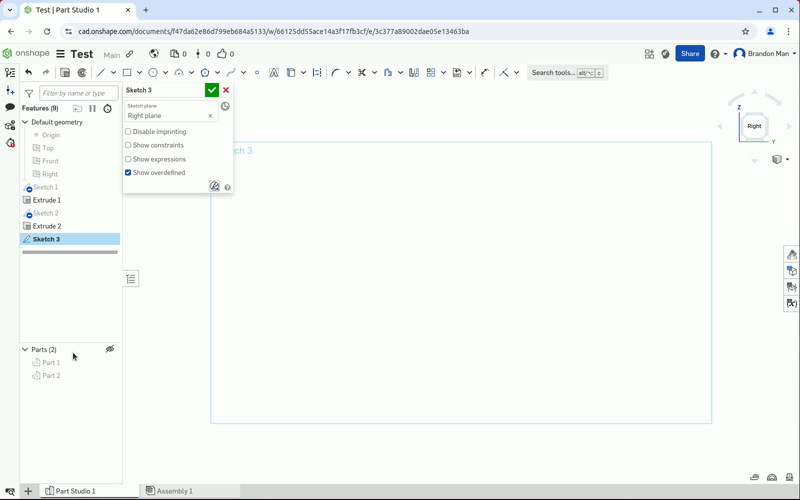
key(c)
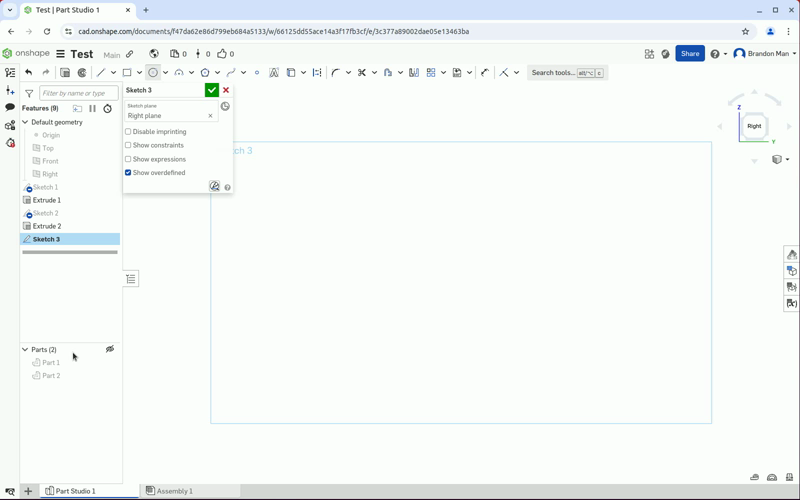
key_down(shift)
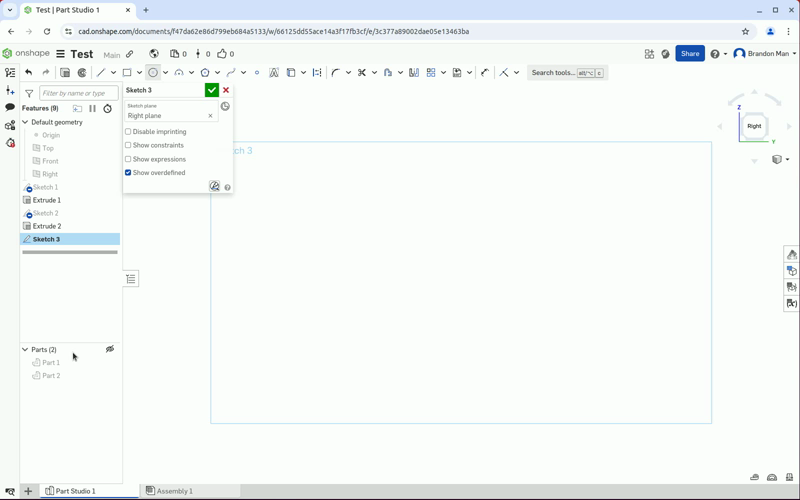
mouse_move(460, 226)
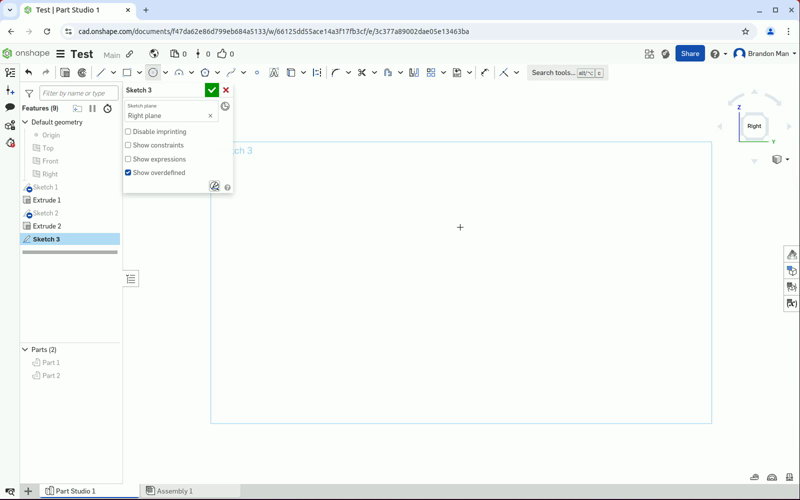
click(460, 226)
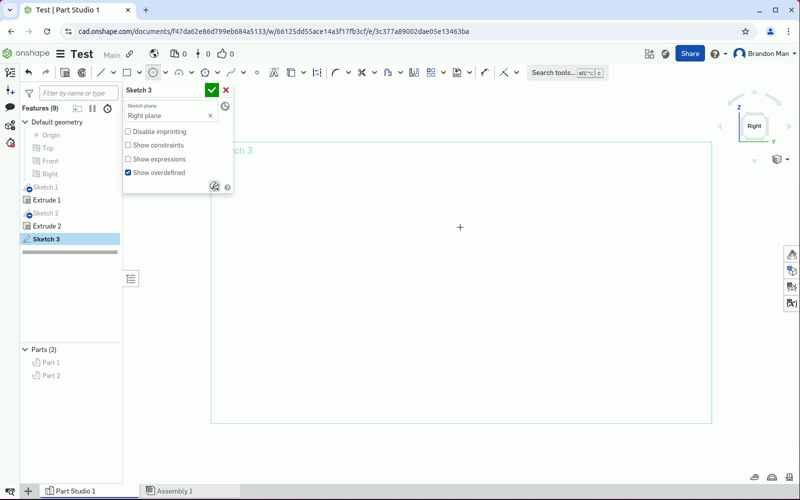
key_up(shift)
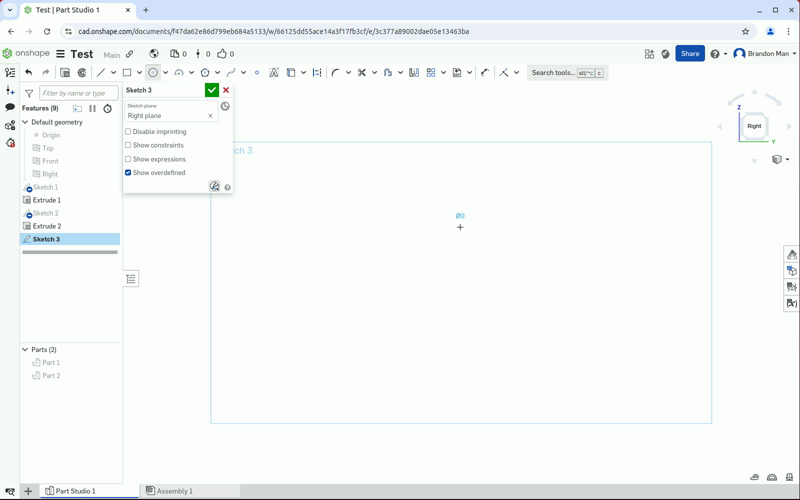
mouse_move(516, 226)
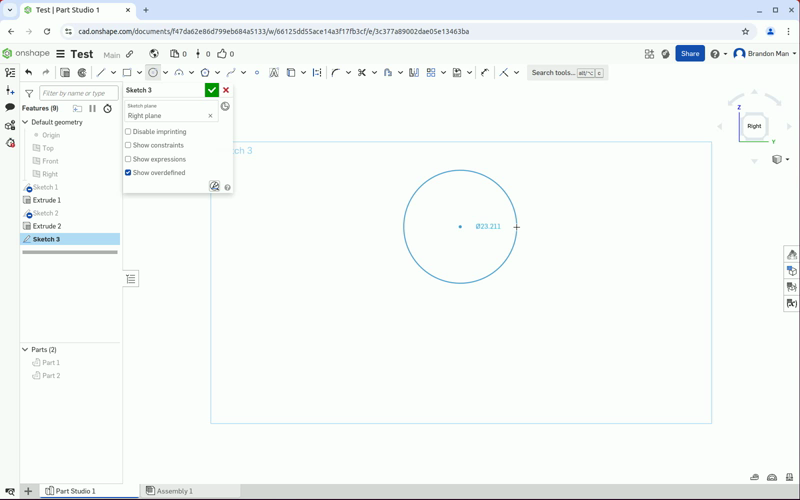
click(516, 226)
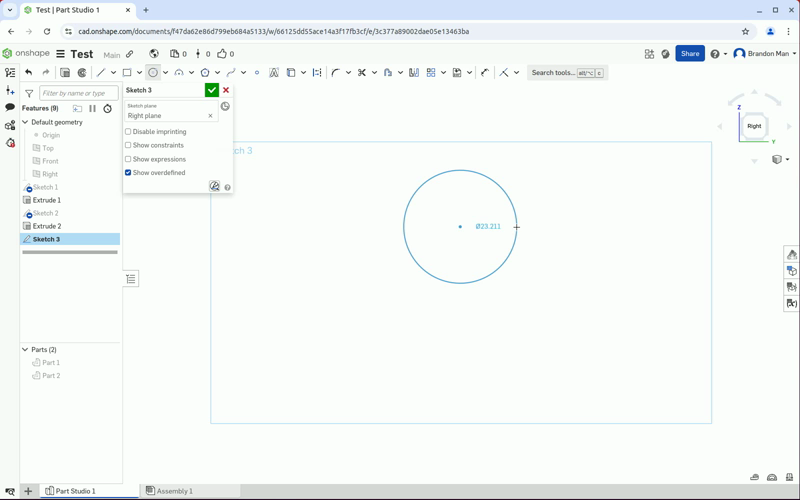
key(esc)
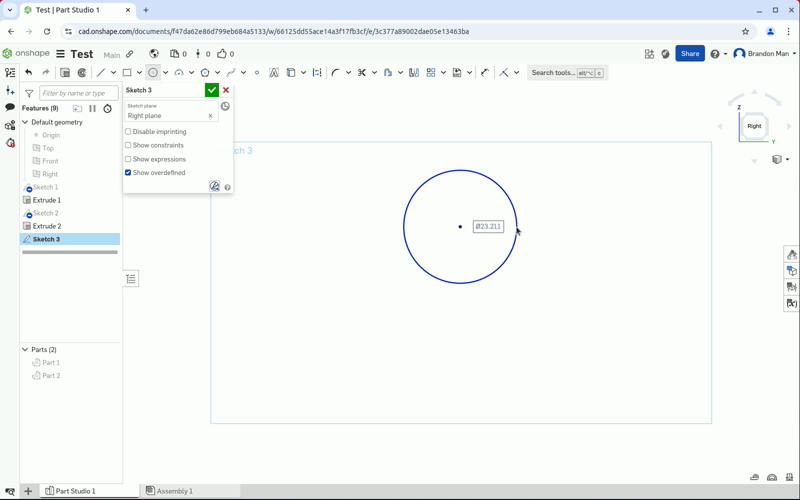
mouse_move(458, 195)
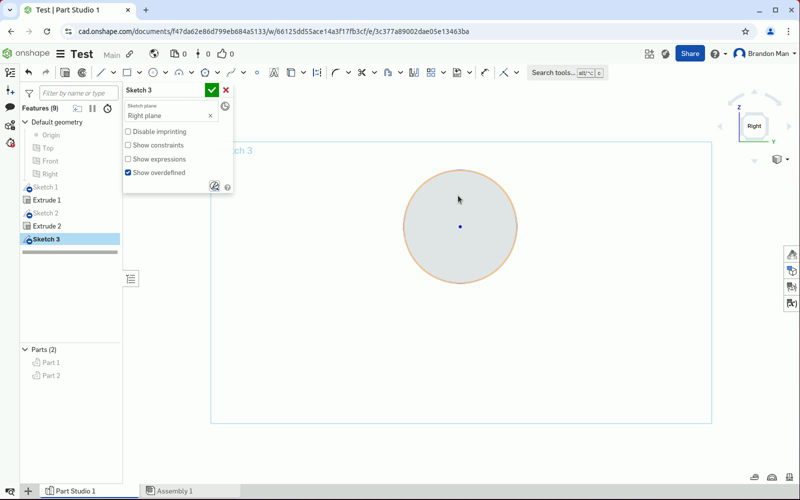
click(458, 195)
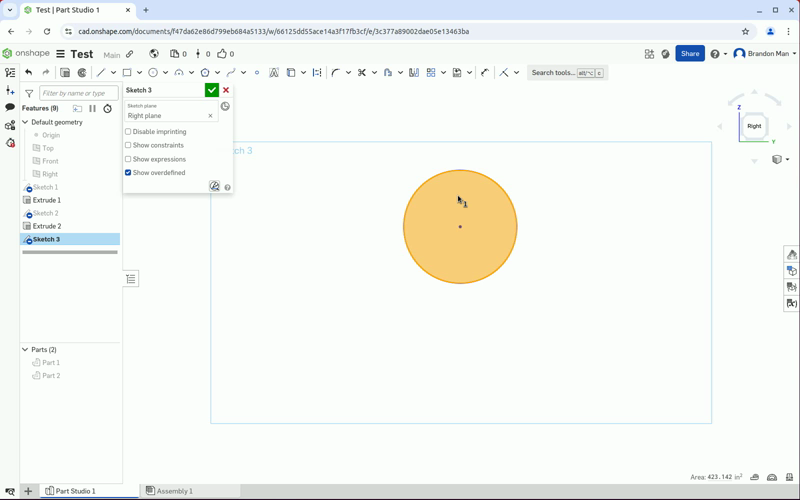
mouse_move(73, 352)
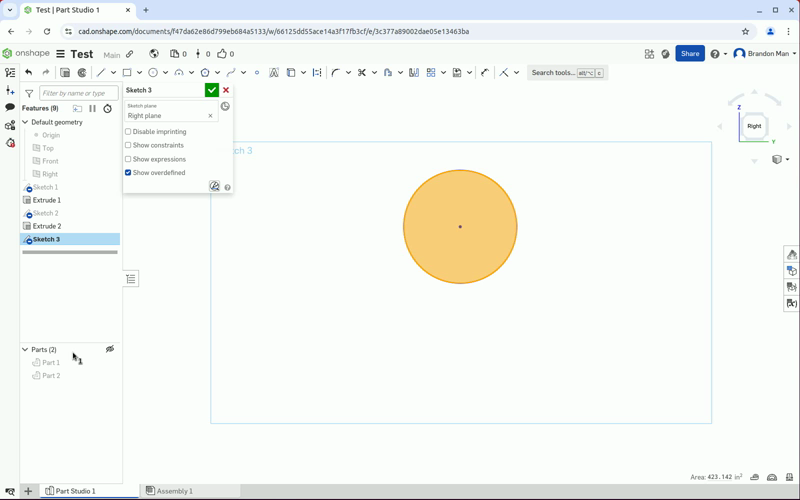
key(shift+y)
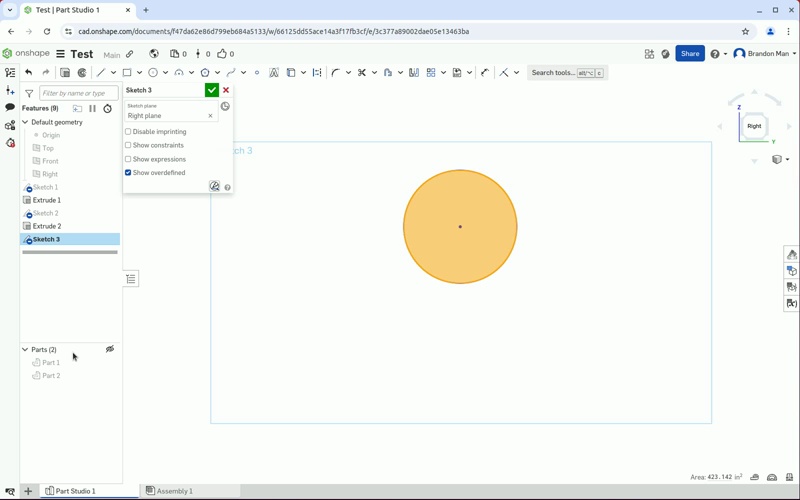
key(shift+e)
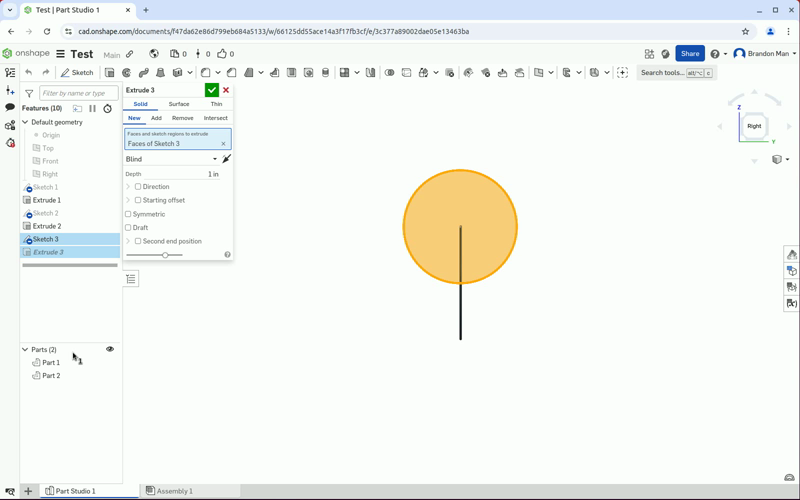
mouse_move(143, 106)
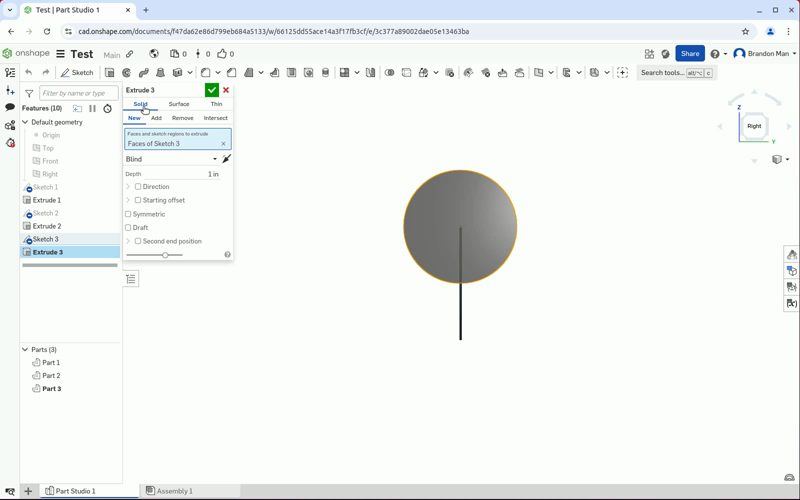
click(143, 106)
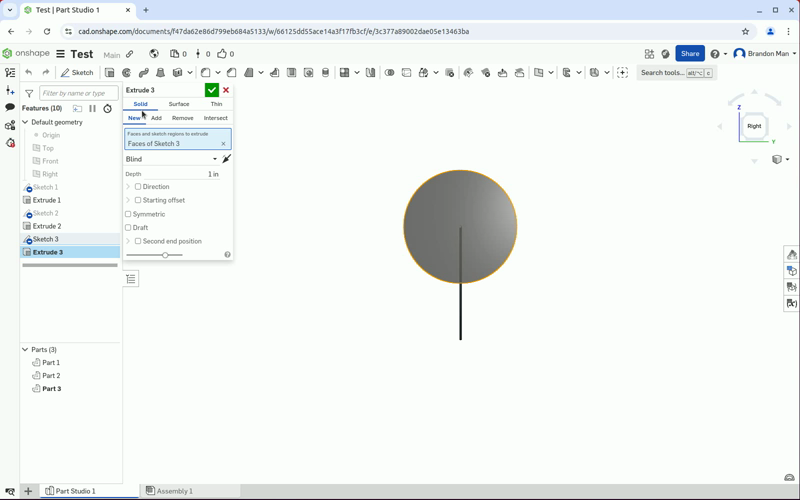
mouse_move(137, 120)
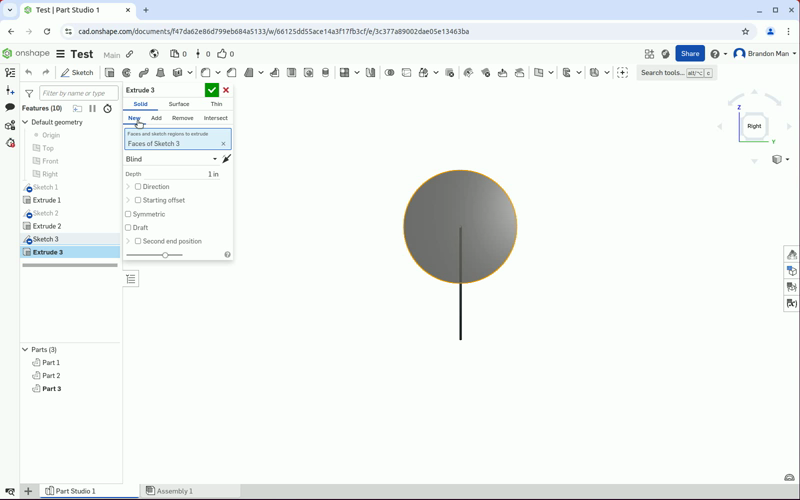
click(137, 120)
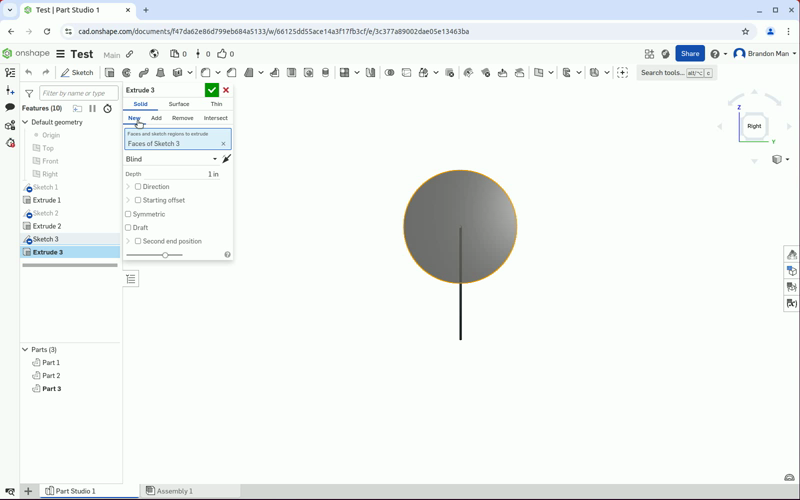
key(tab, 4)
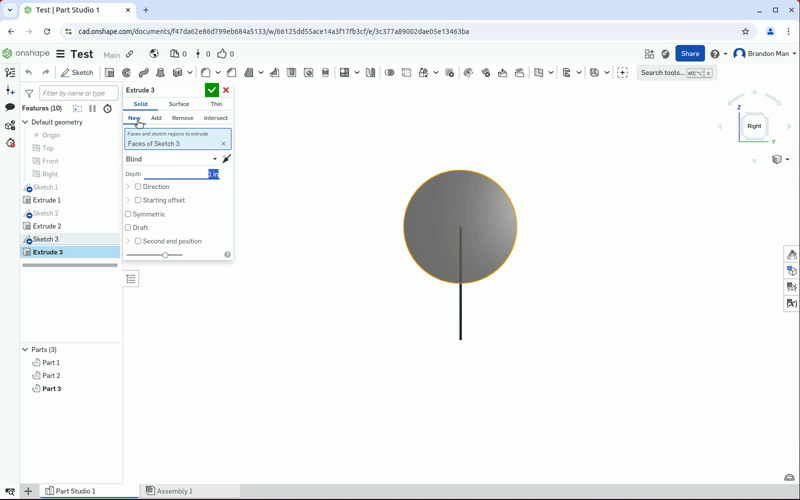
text(0.241)
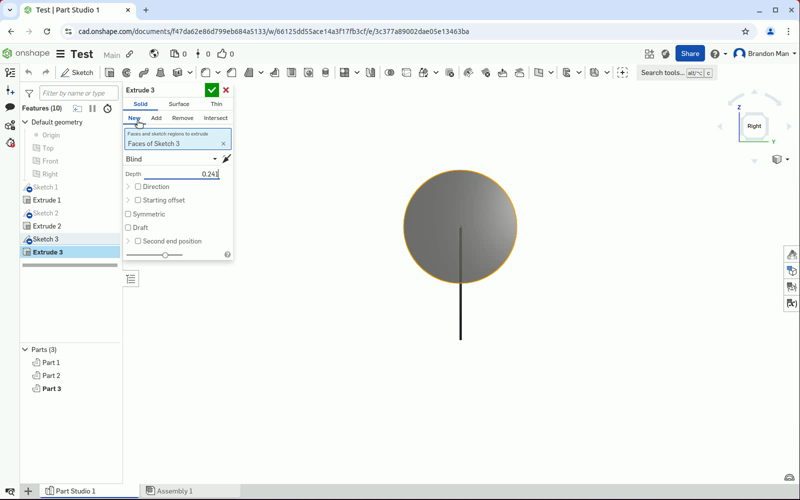
key(enter)
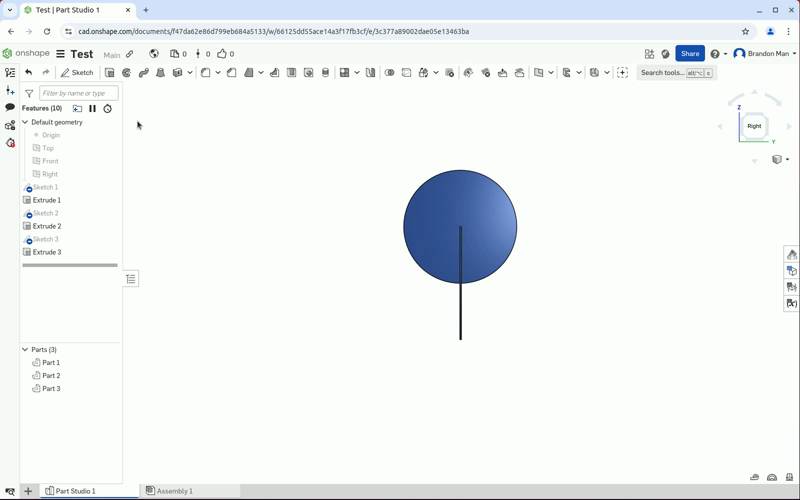
key(shift+h)
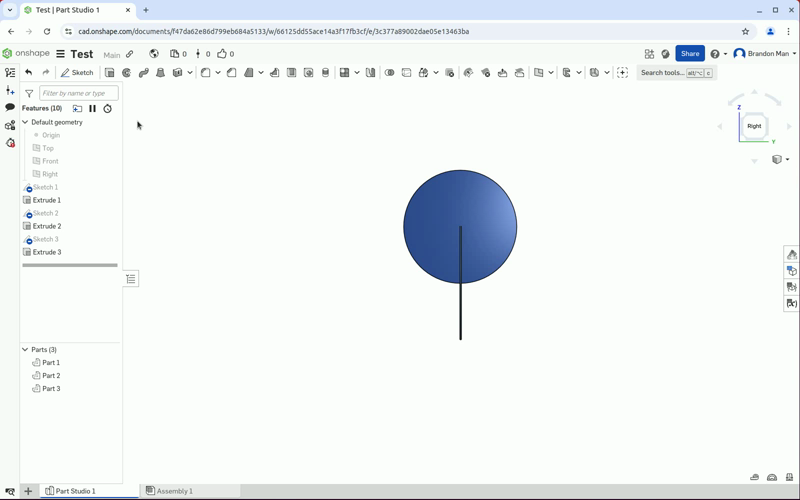
key(shift+h)
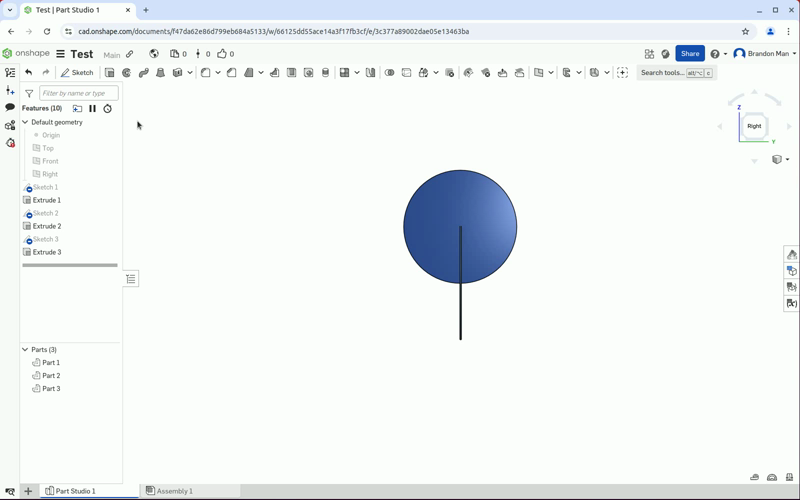
mouse_move(73, 189)
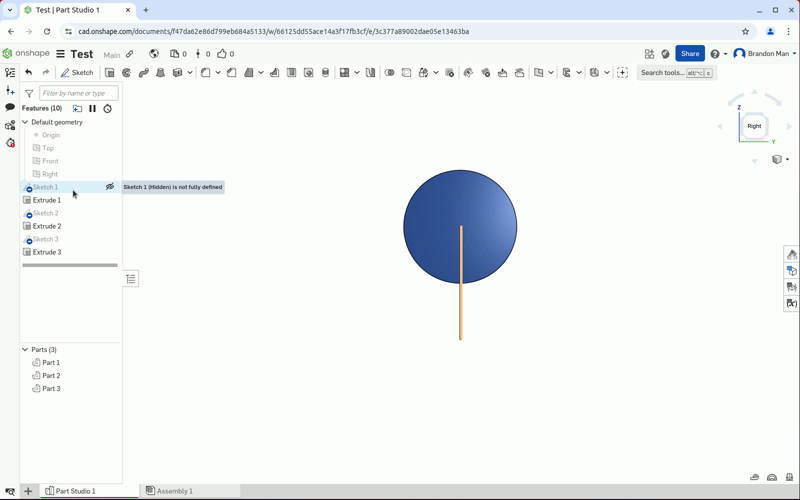
click(73, 189)
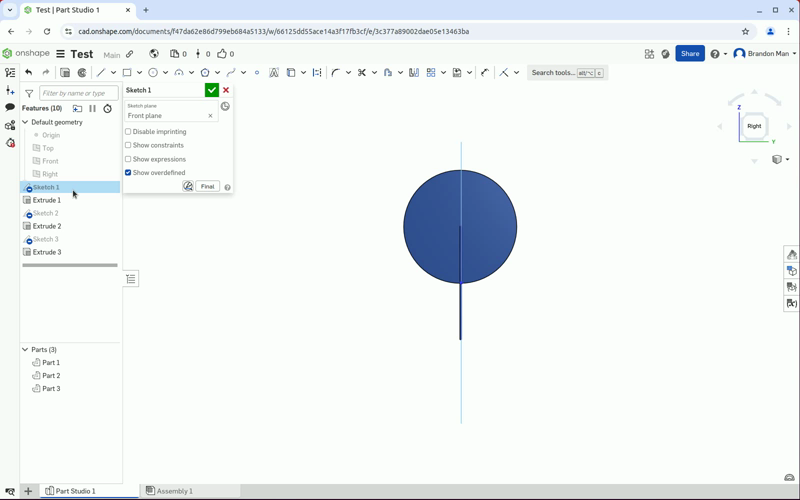
mouse_move(229, 92)
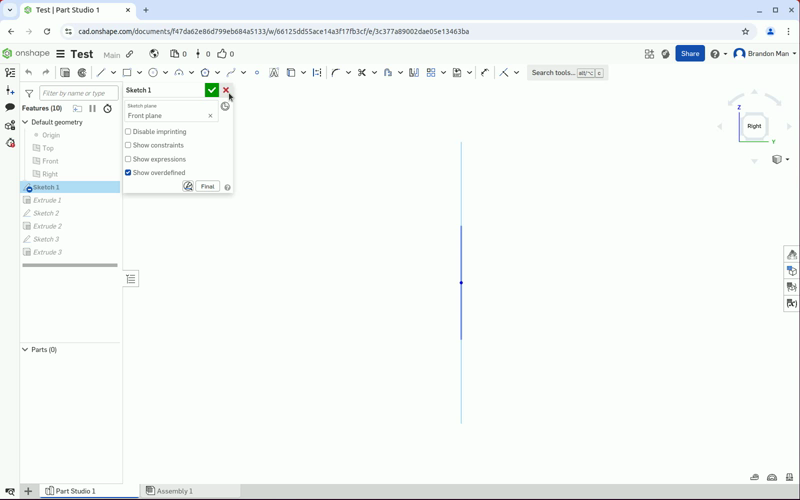
click(229, 92)
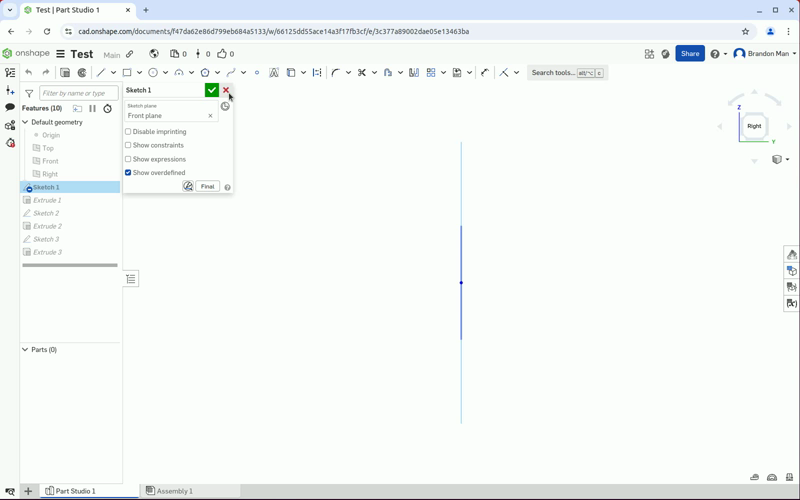
key(shift+s)
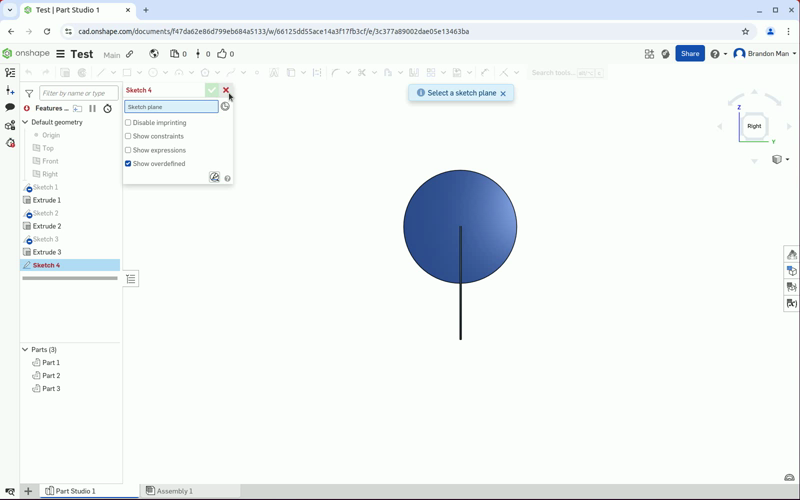
mouse_move(73, 176)
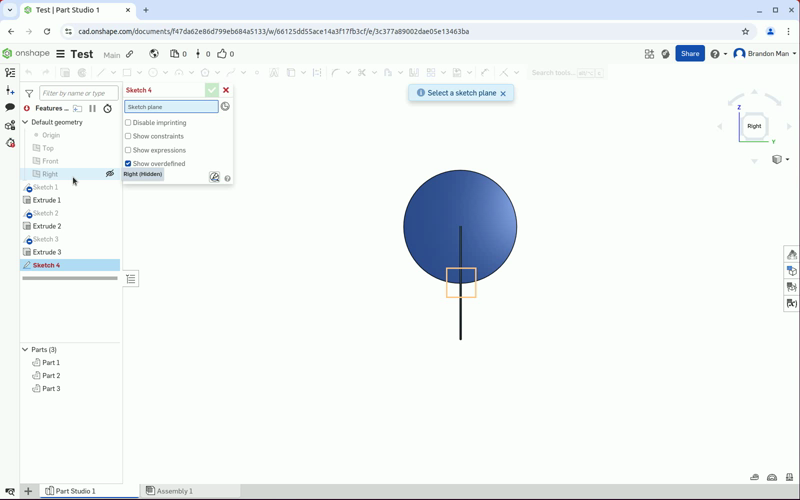
click(73, 176)
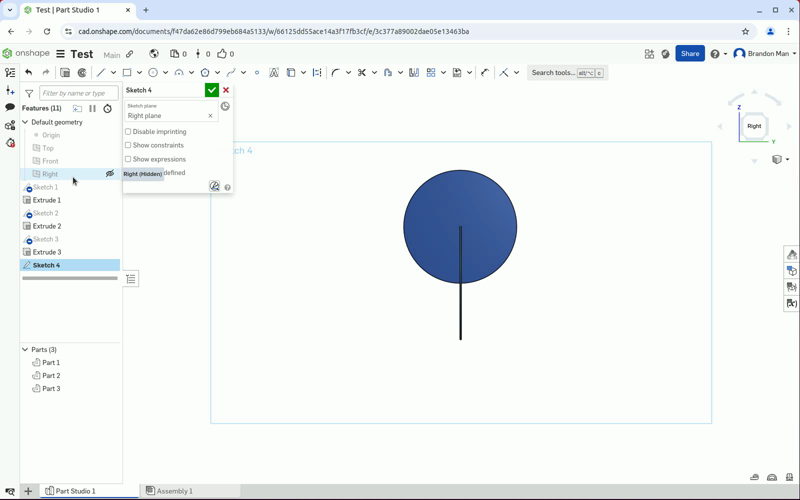
mouse_move(73, 352)
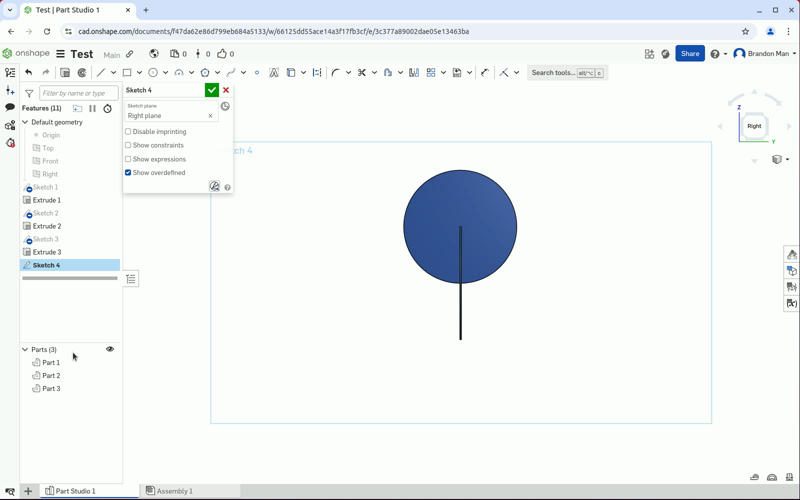
key(y)
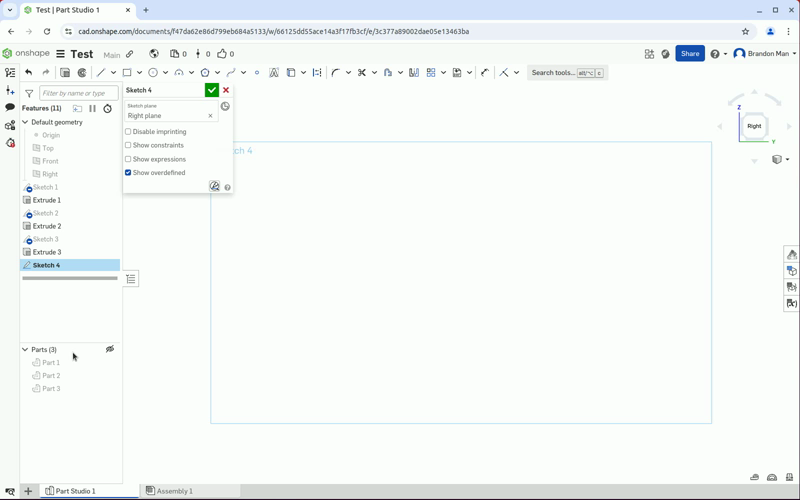
key(c)
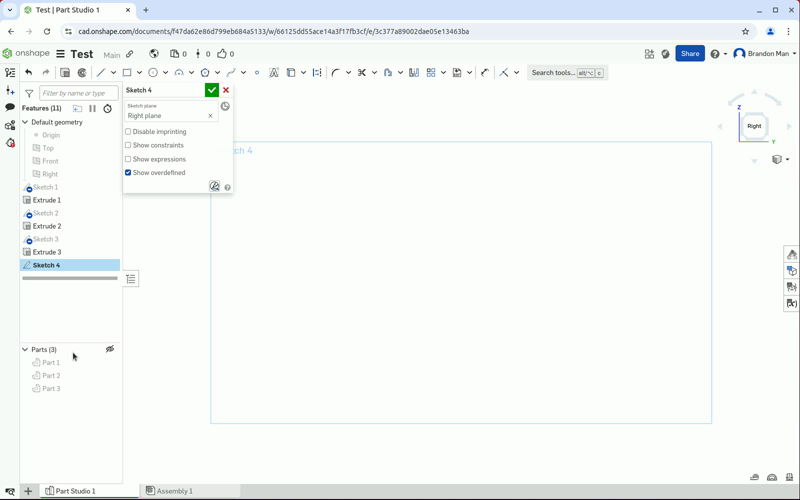
key_down(shift)
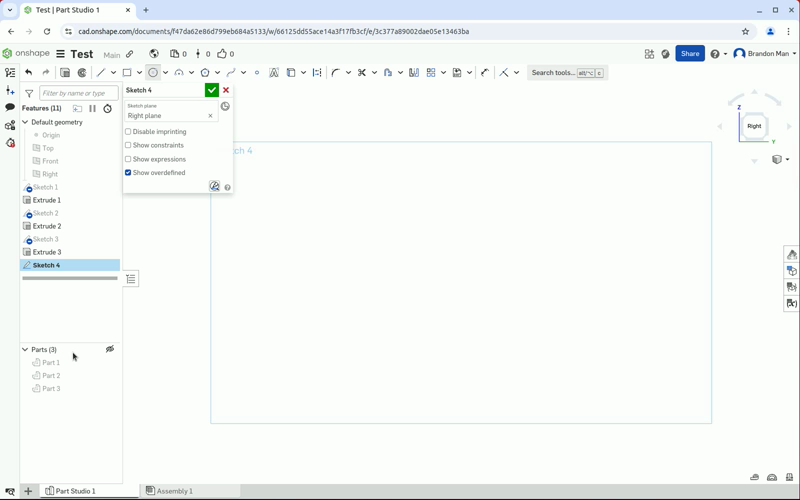
mouse_move(460, 226)
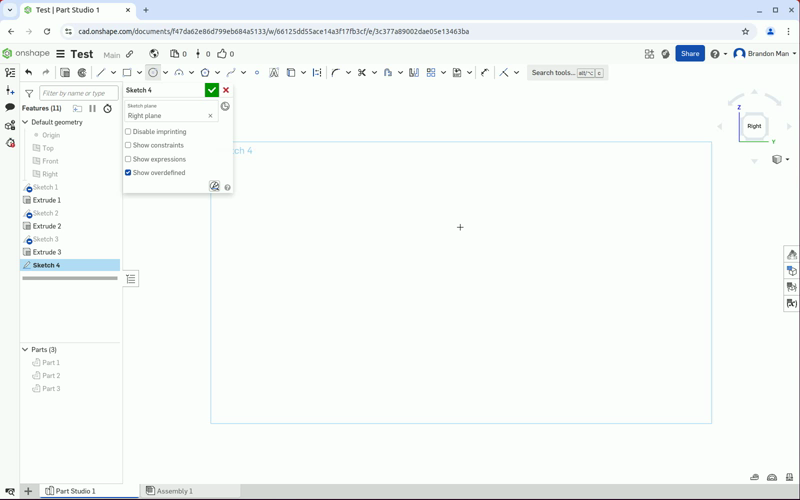
click(460, 226)
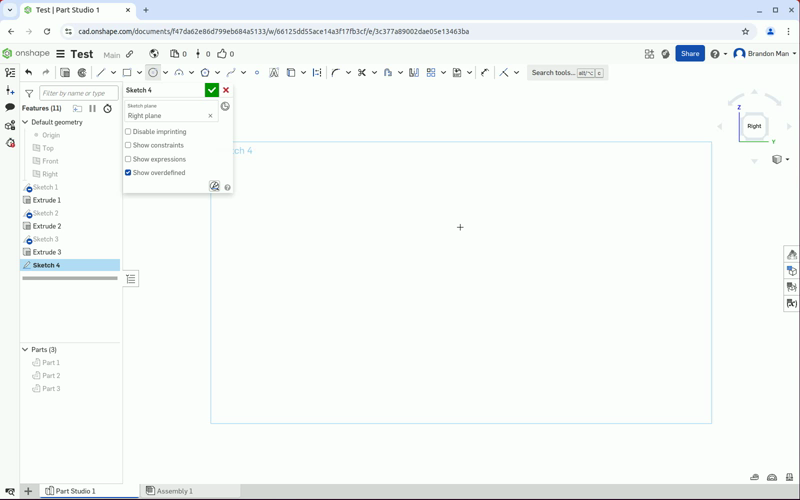
key_up(shift)
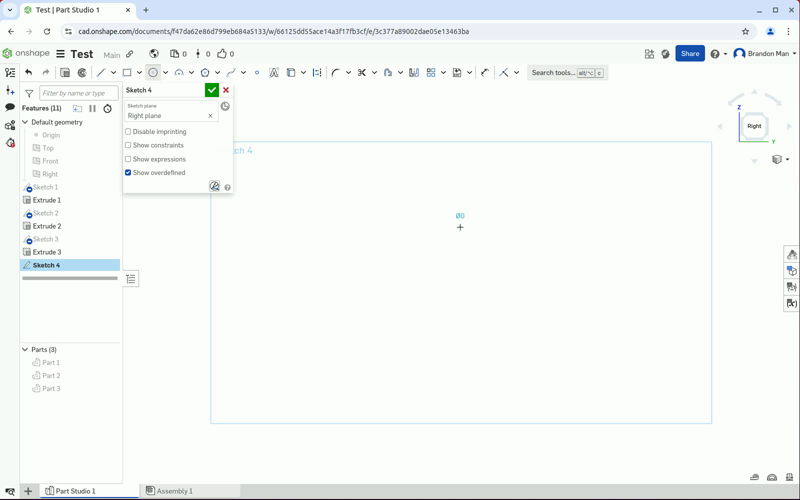
mouse_move(516, 226)
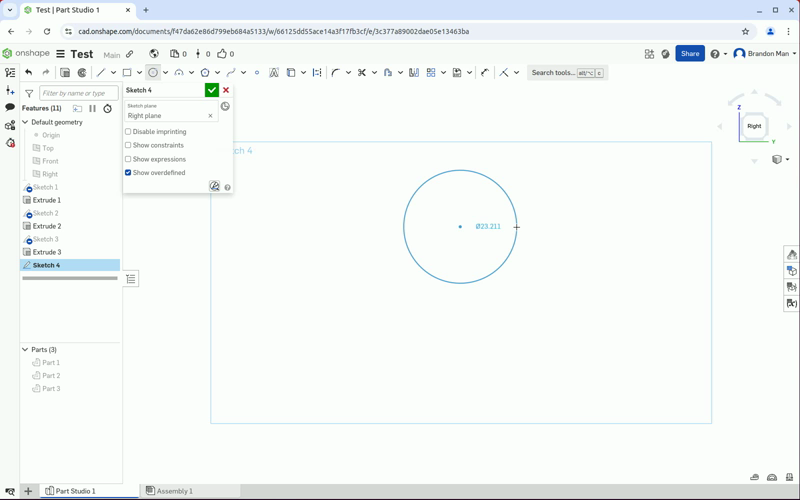
click(516, 226)
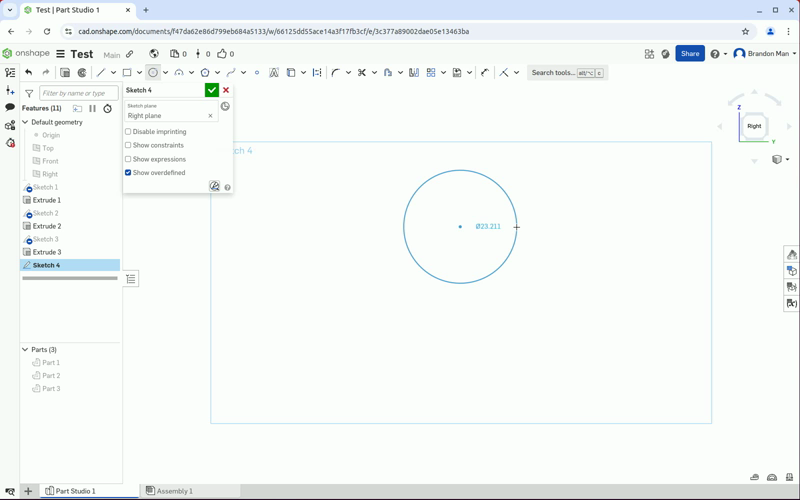
key(esc)
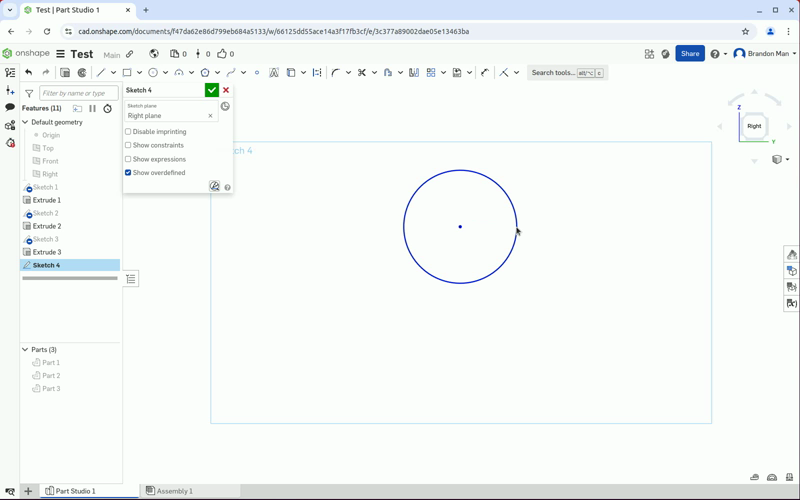
mouse_move(491, 243)
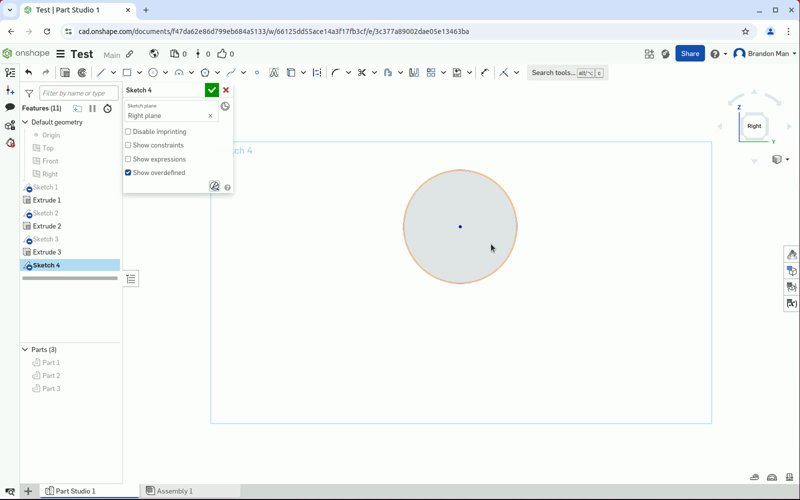
click(491, 243)
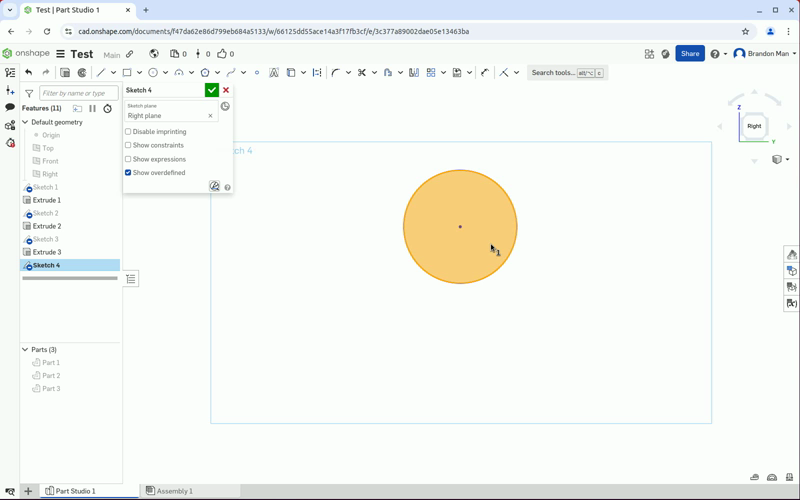
mouse_move(73, 352)
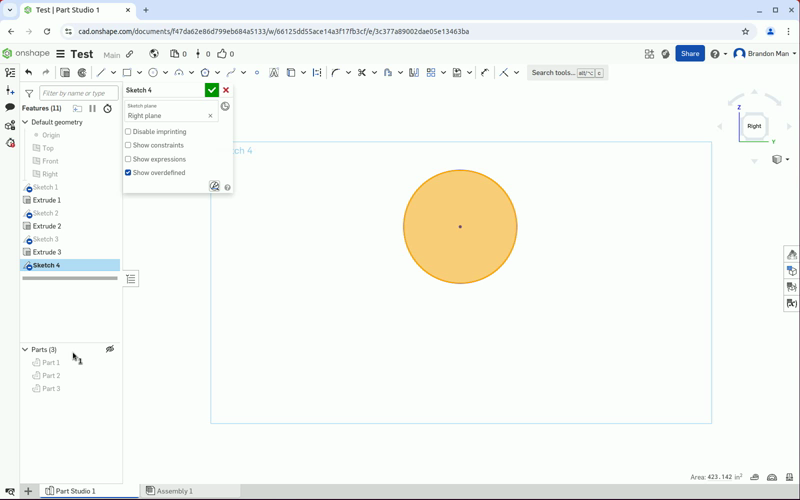
key(shift+y)
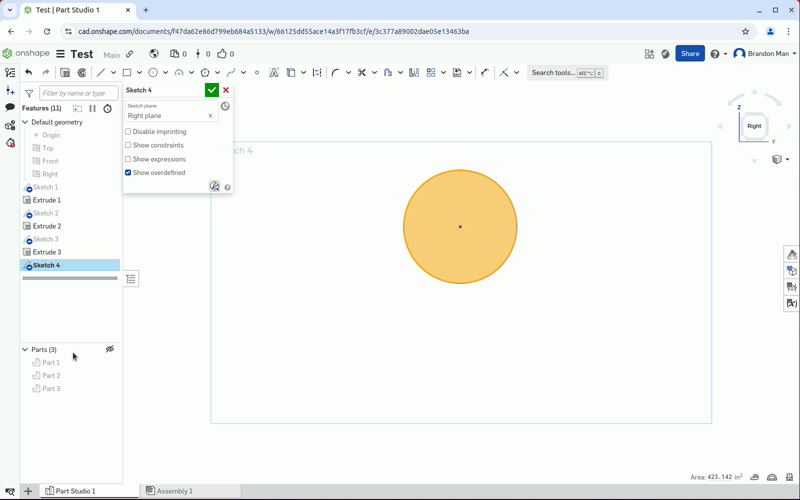
key(shift+e)
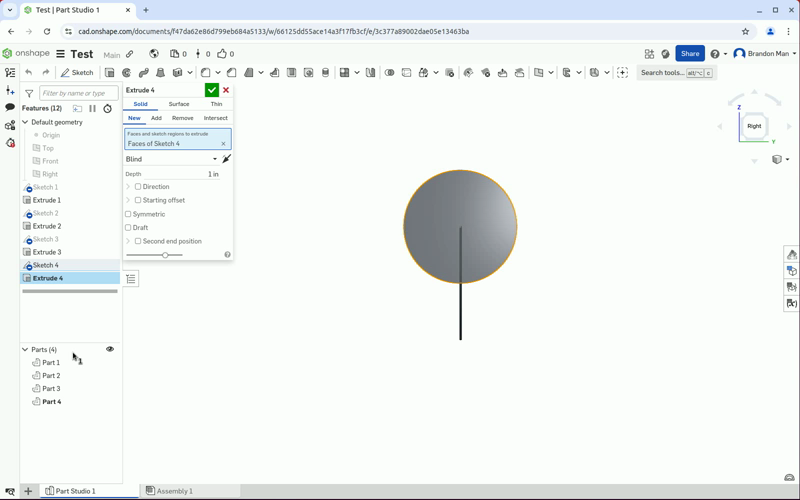
mouse_move(143, 106)
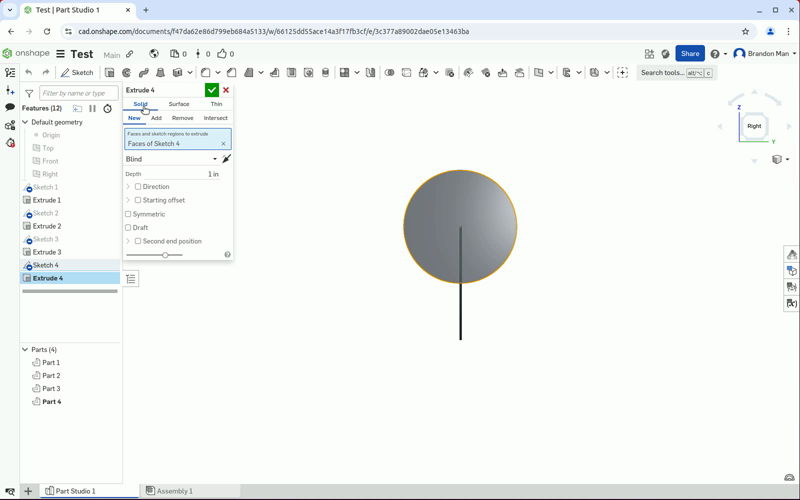
click(143, 106)
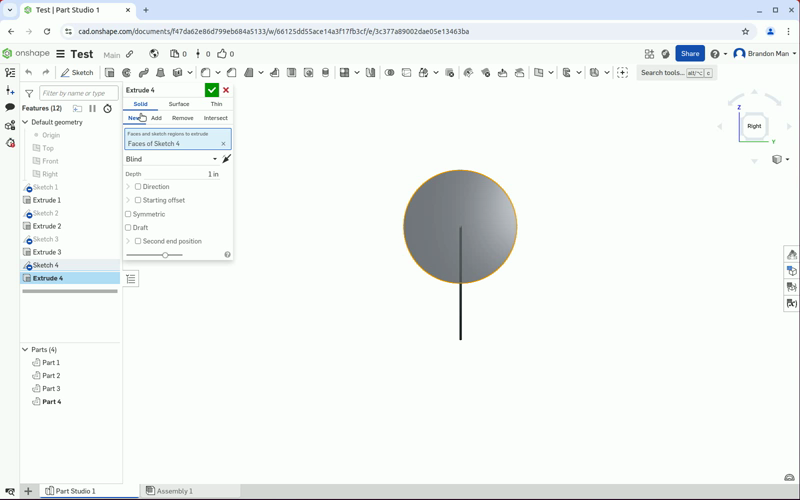
mouse_move(137, 120)
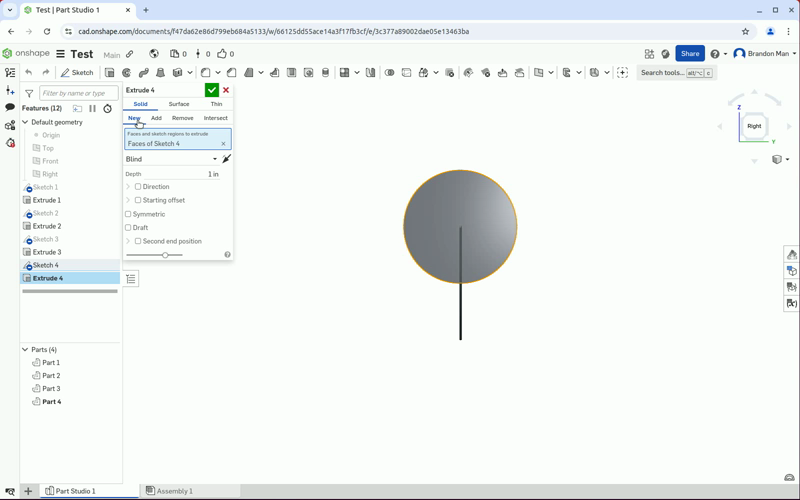
click(137, 120)
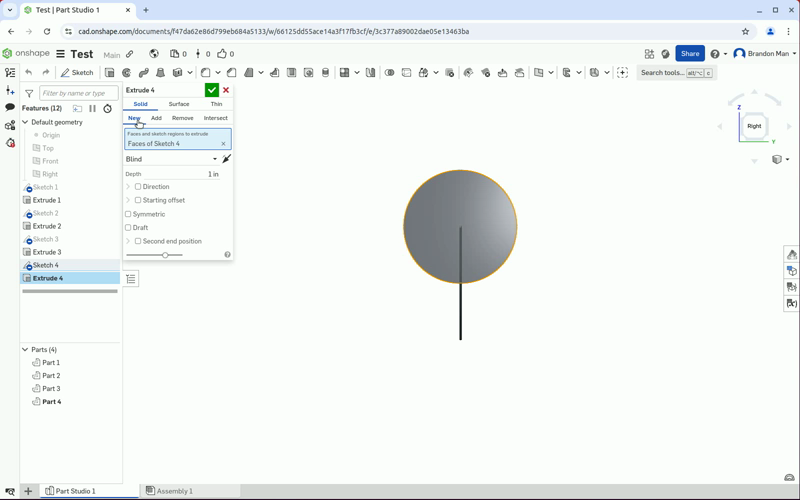
key(tab, 4)
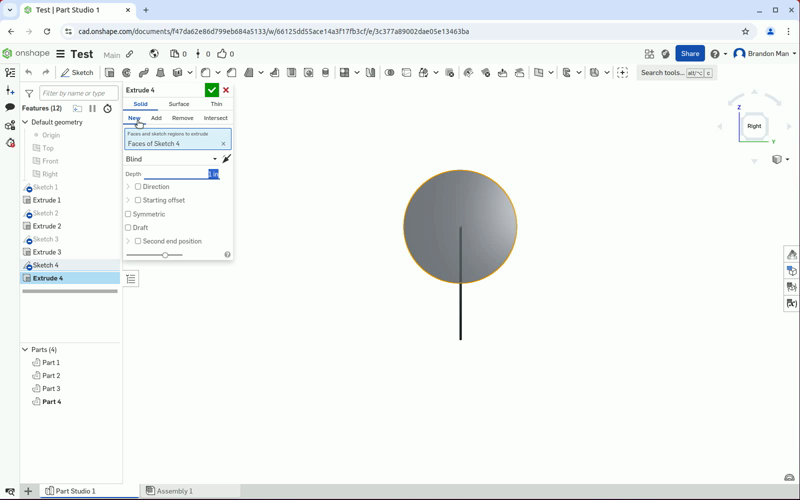
text(0.241)
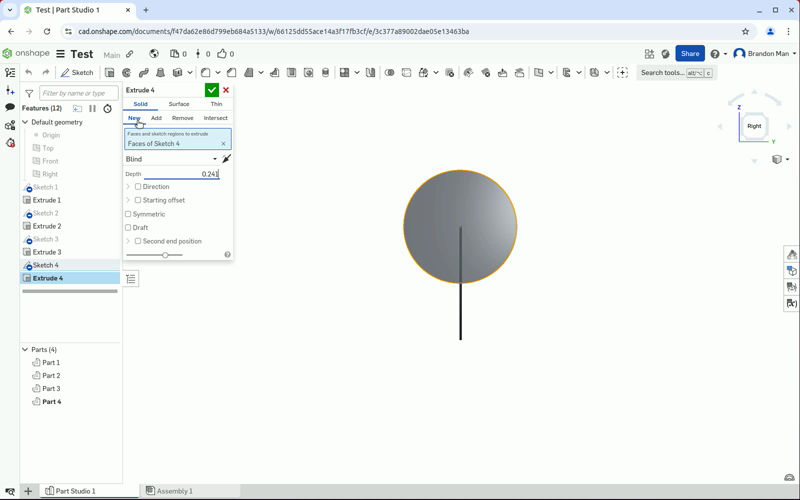
key(enter)
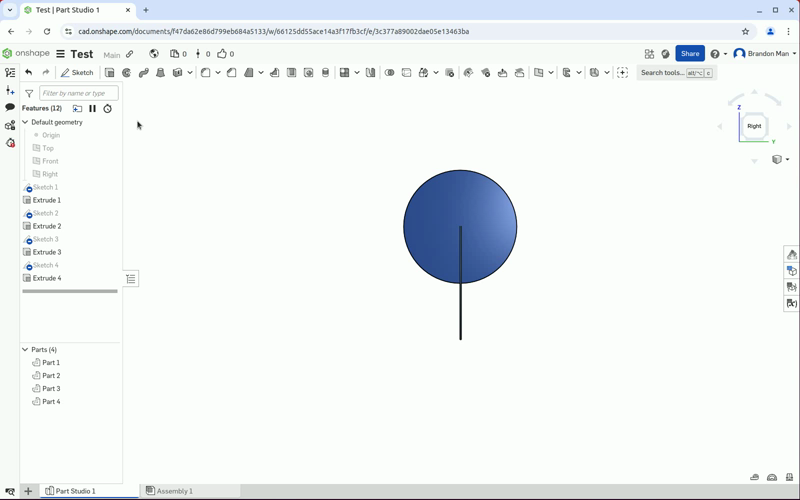
key(shift+h)
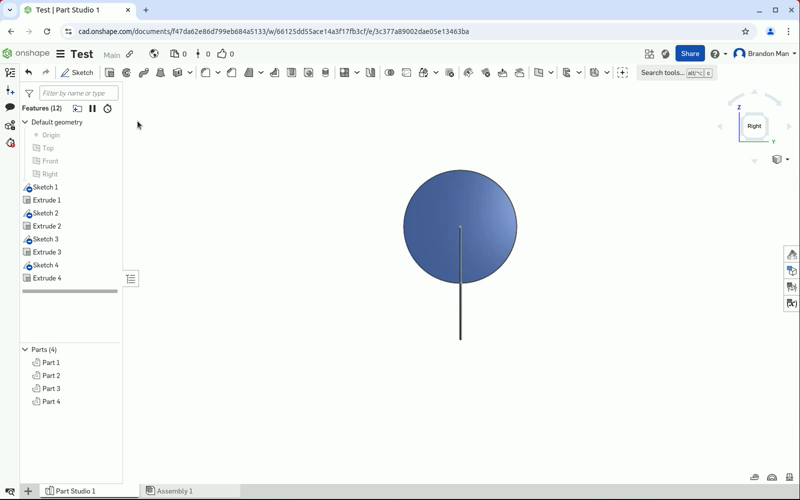
key(shift+h)
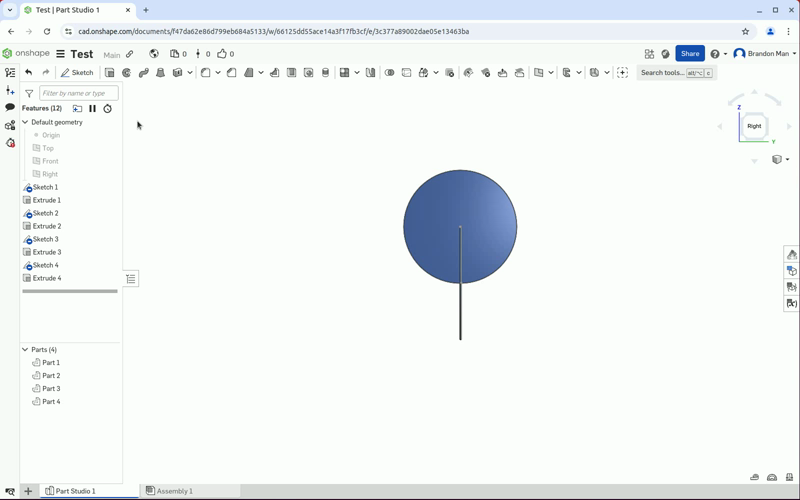
key(shift+7)
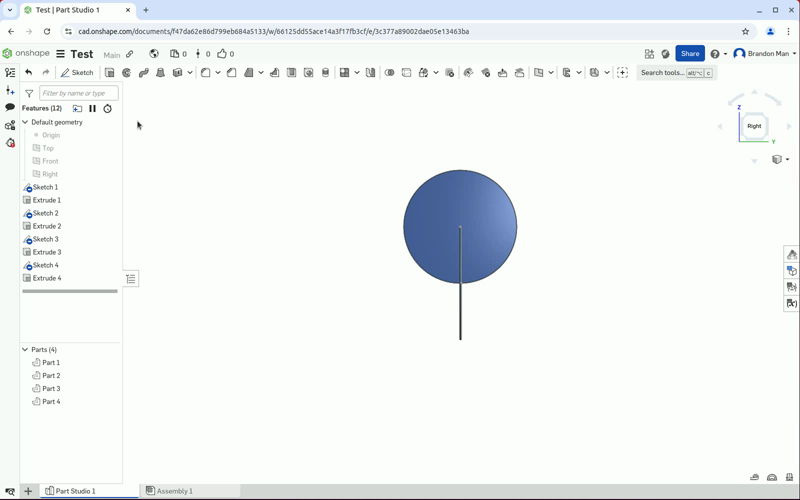
key(right, 2)
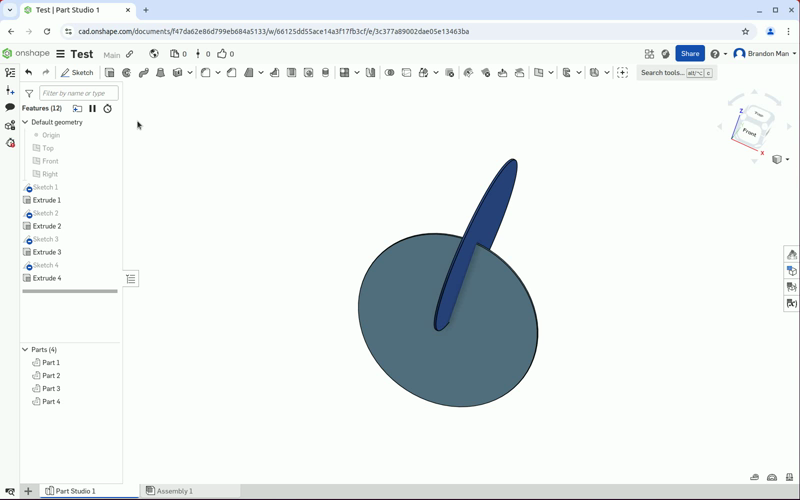
key(down, 2)
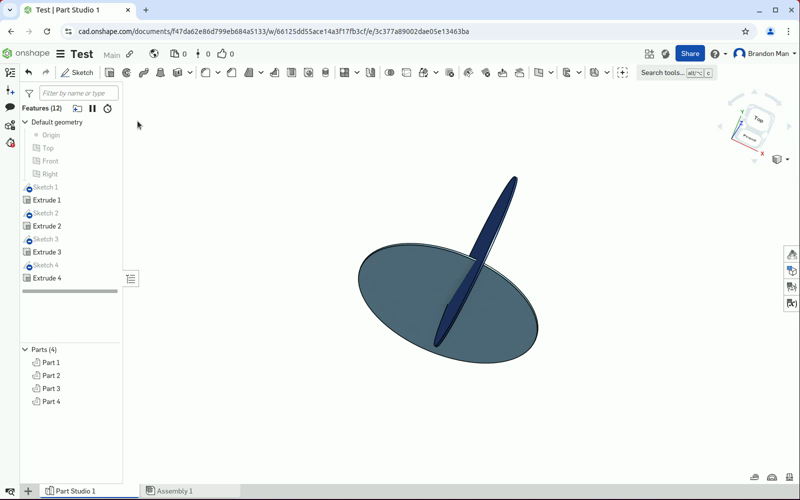
key(up, 2)
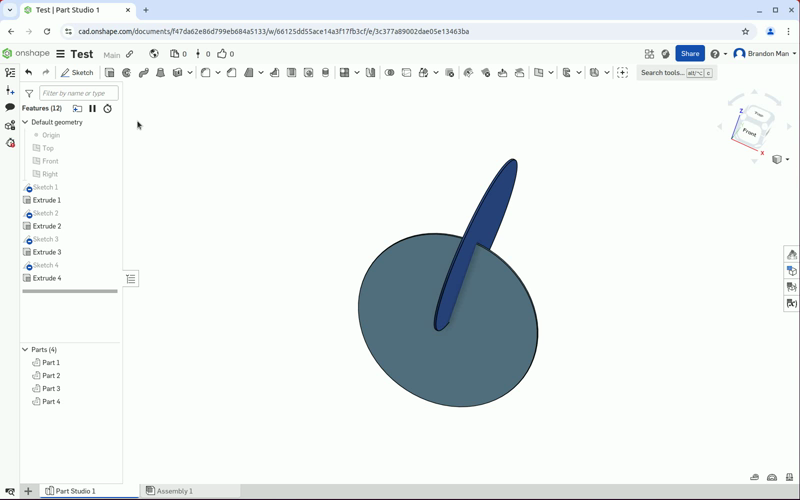
key(left, 2)
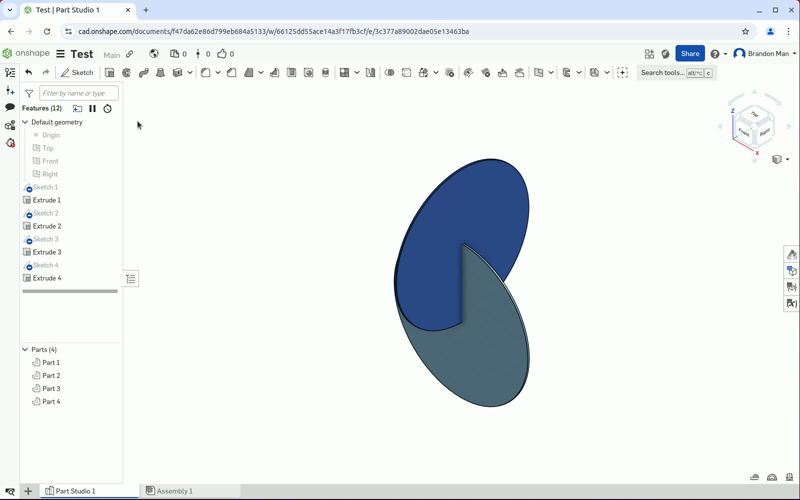
mouse_move(73, 189)
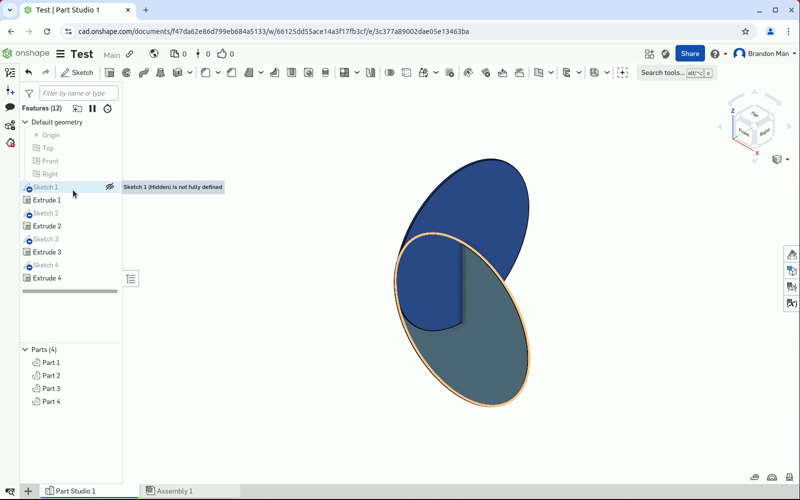
click(73, 189)